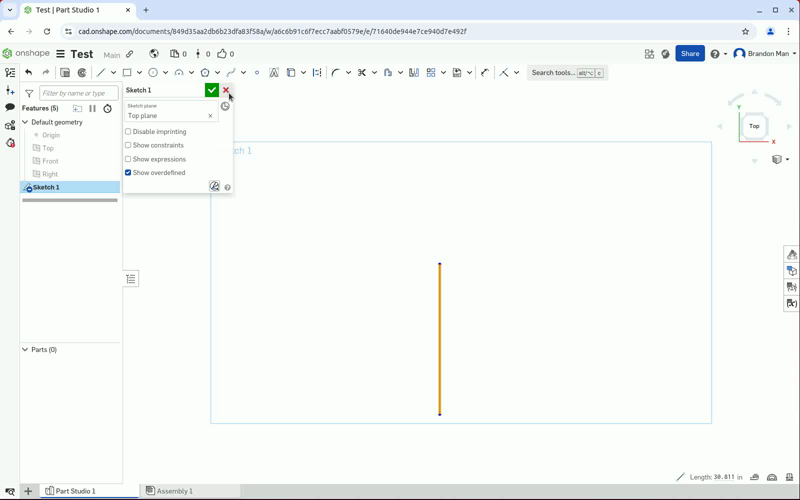
key(shift+h)
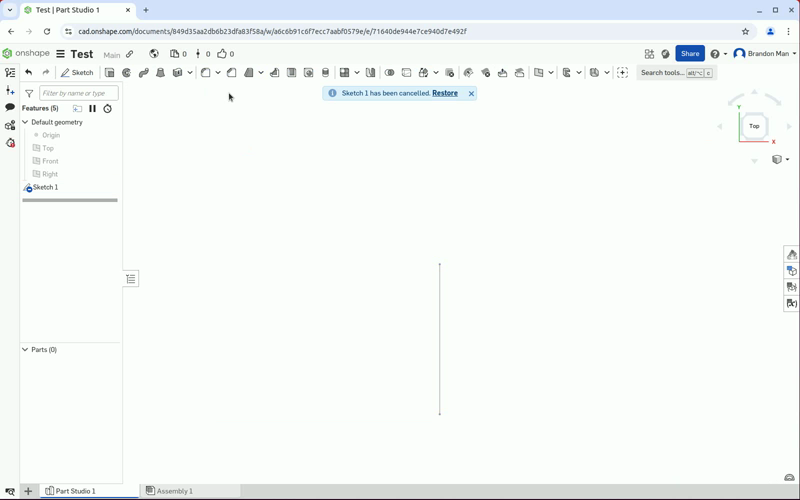
key(shift+s)
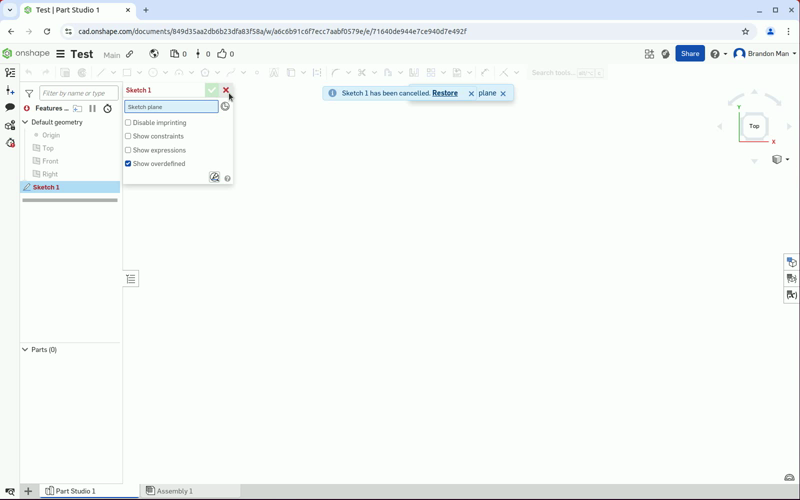
mouse_move(73, 150)
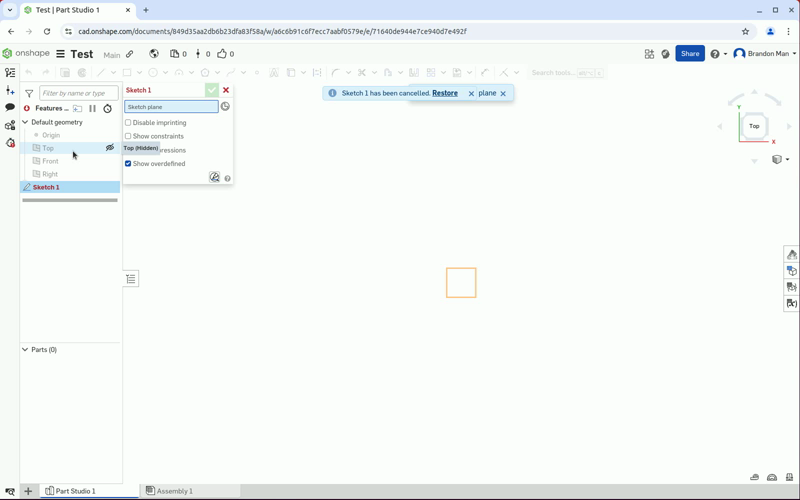
click(73, 150)
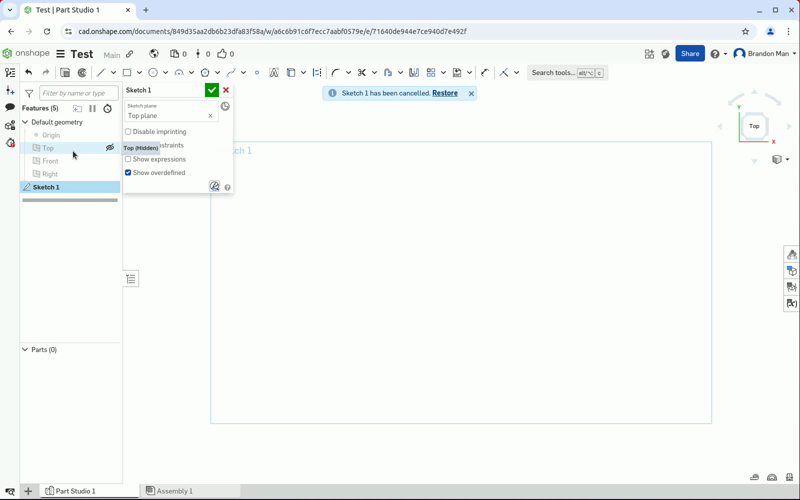
mouse_move(73, 352)
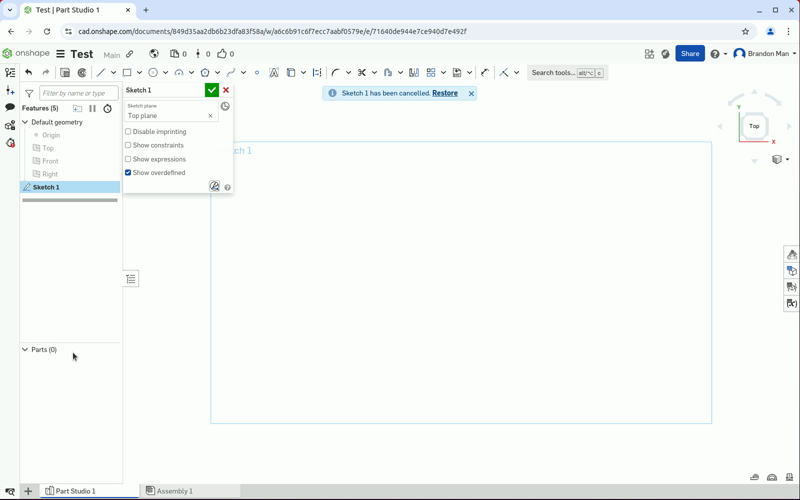
key(y)
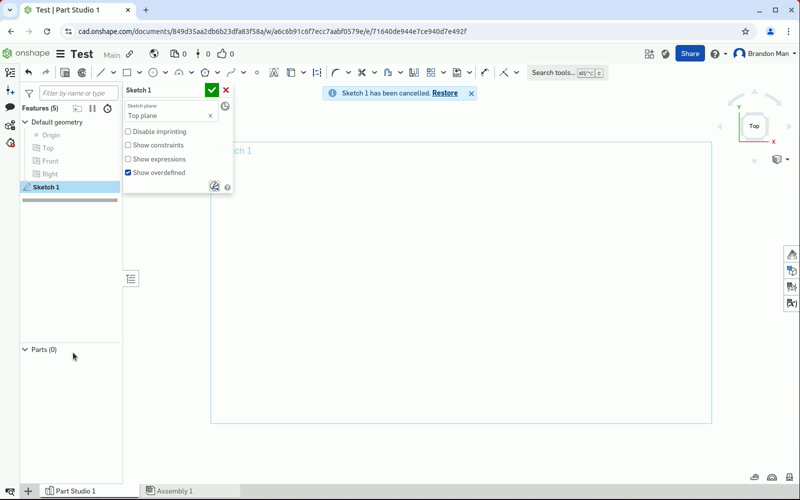
key(l)
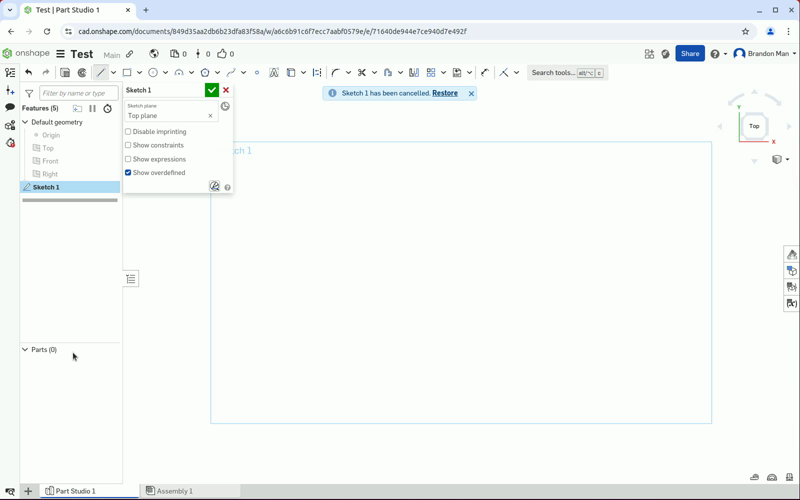
key_down(shift)
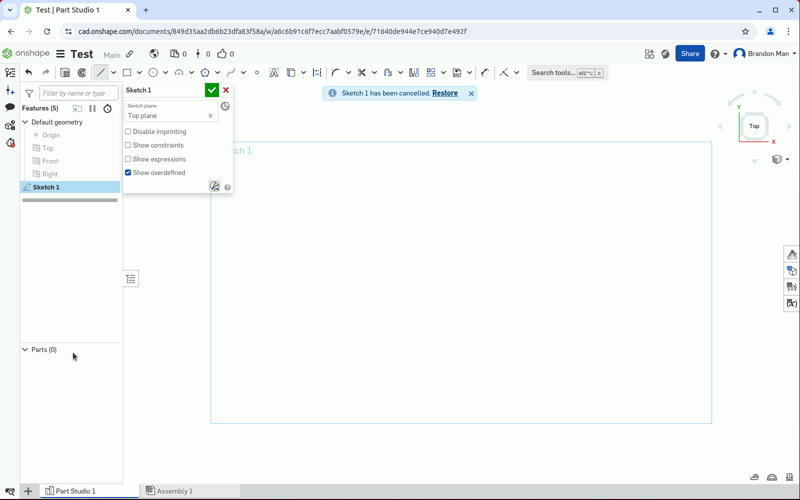
mouse_move(460, 282)
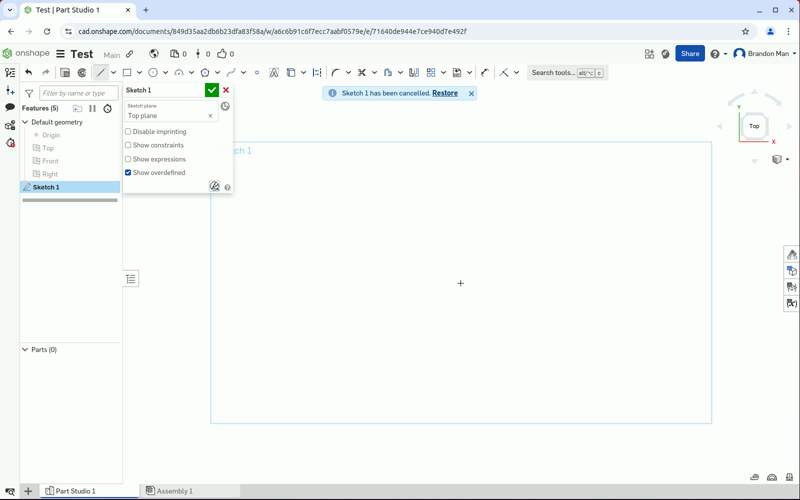
click(460, 282)
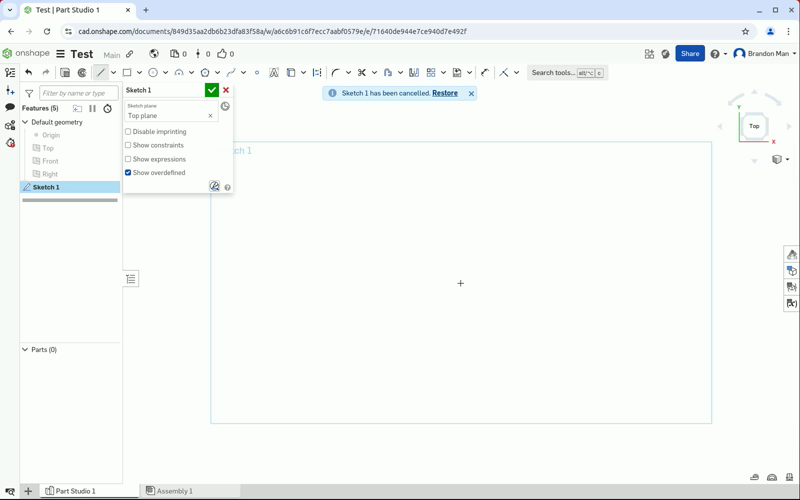
key_up(shift)
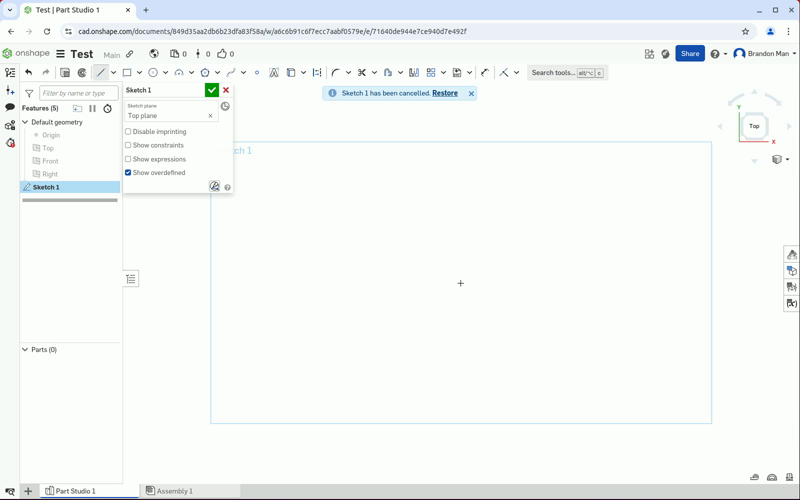
key_down(shift)
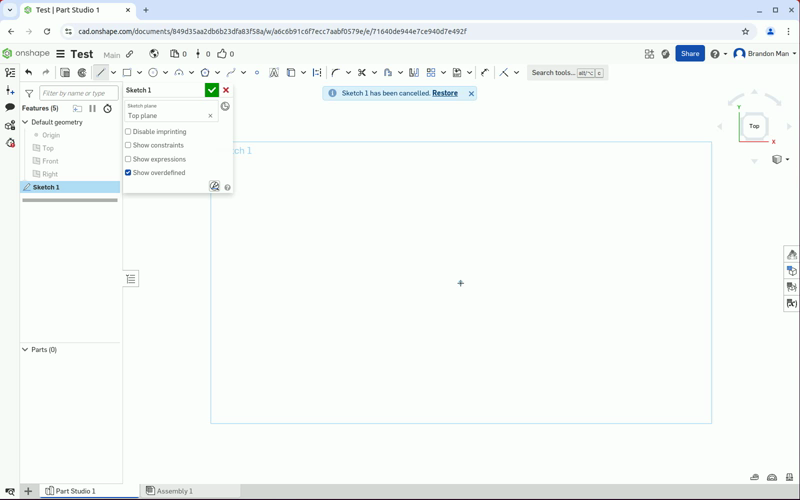
mouse_move(535, 282)
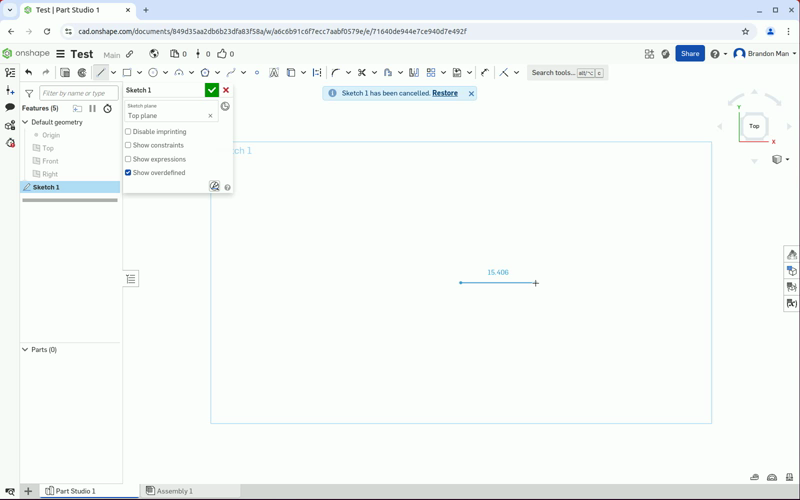
click(535, 282)
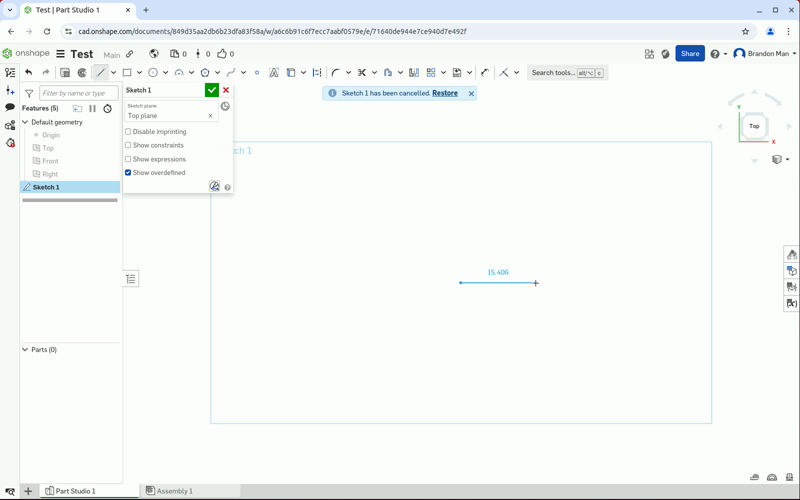
key_up(shift)
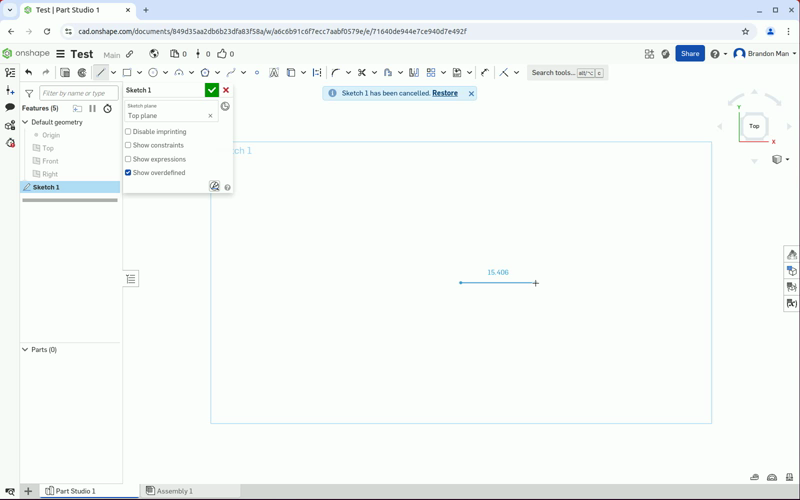
key_down(shift)
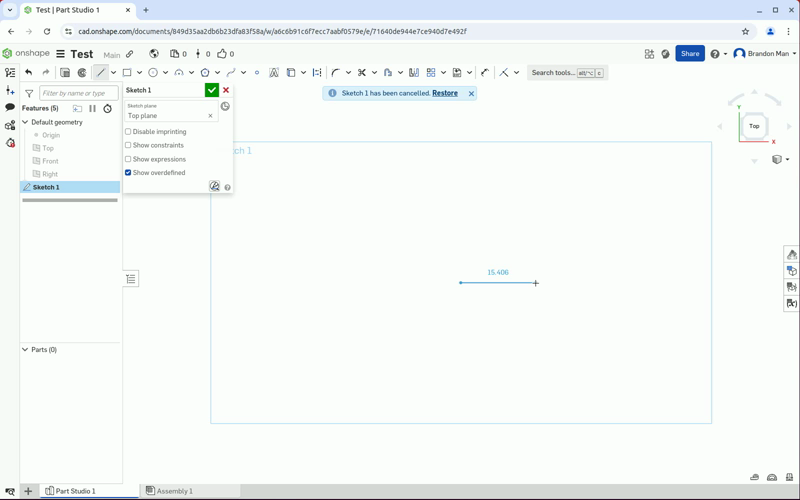
mouse_move(535, 170)
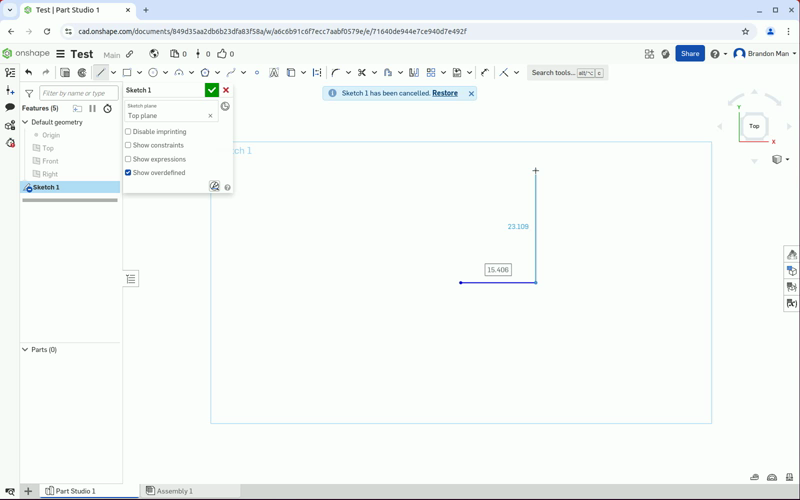
click(535, 170)
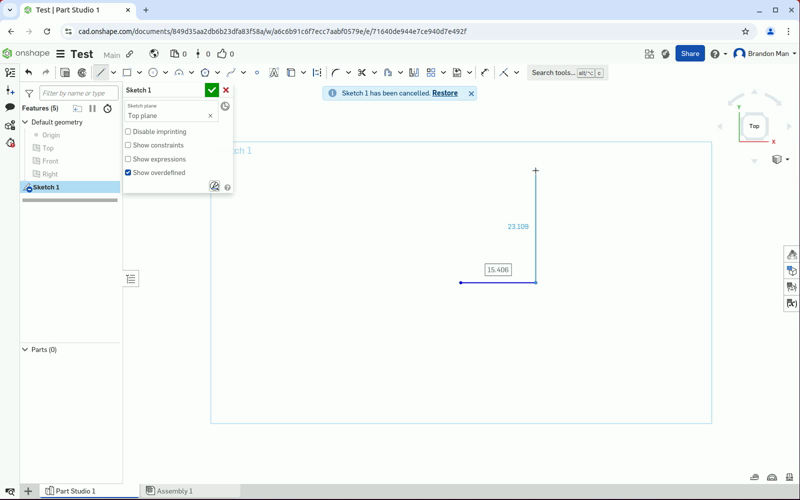
key_up(shift)
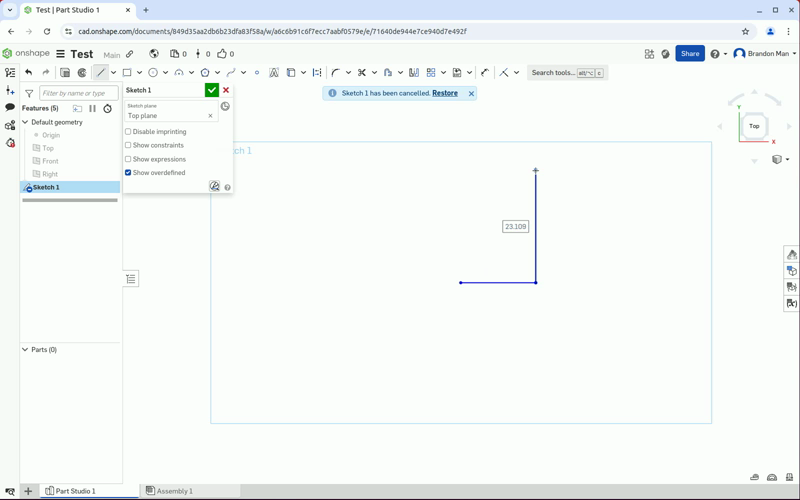
key_down(shift)
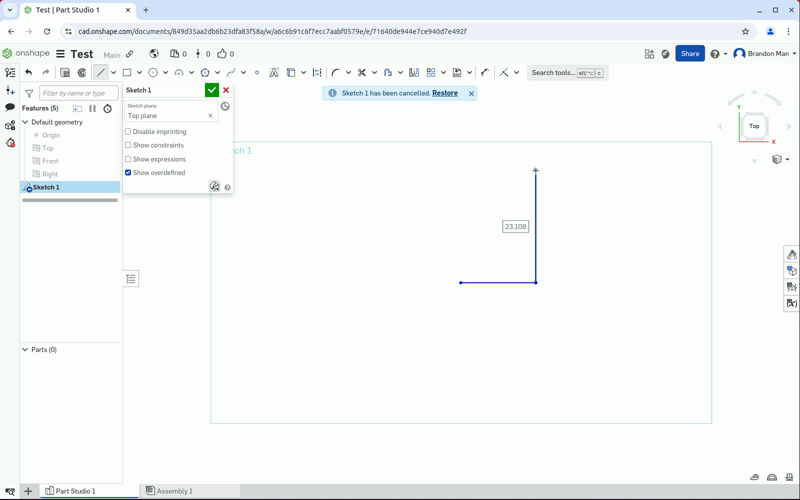
mouse_move(460, 170)
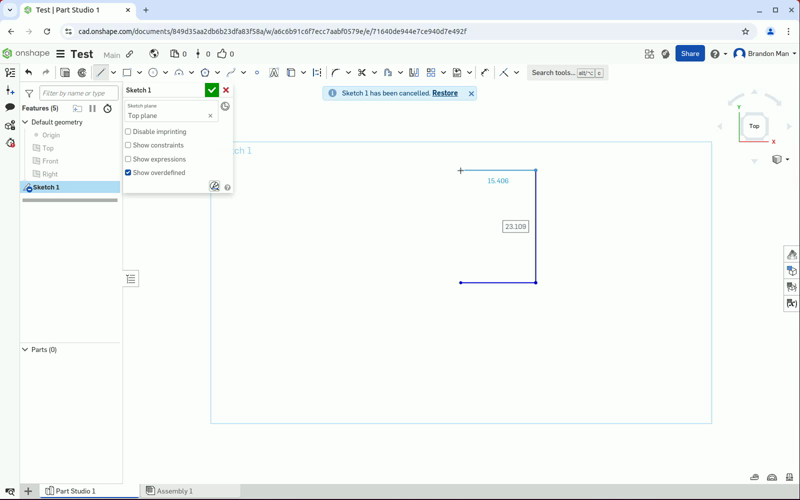
click(460, 170)
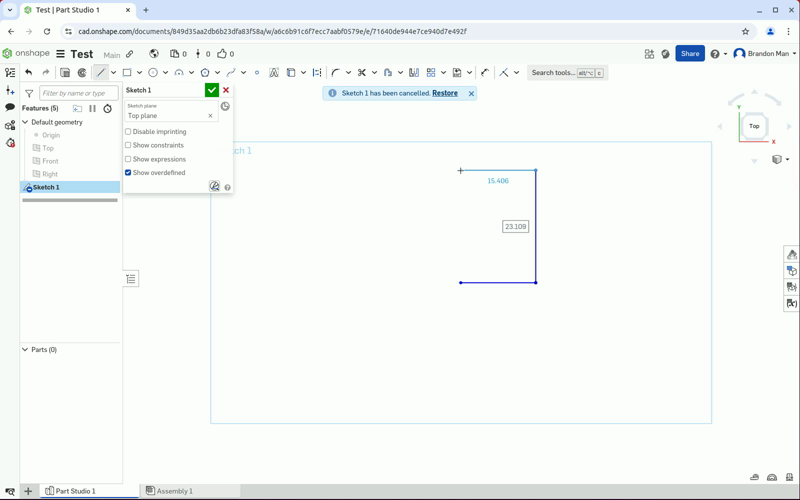
key_up(shift)
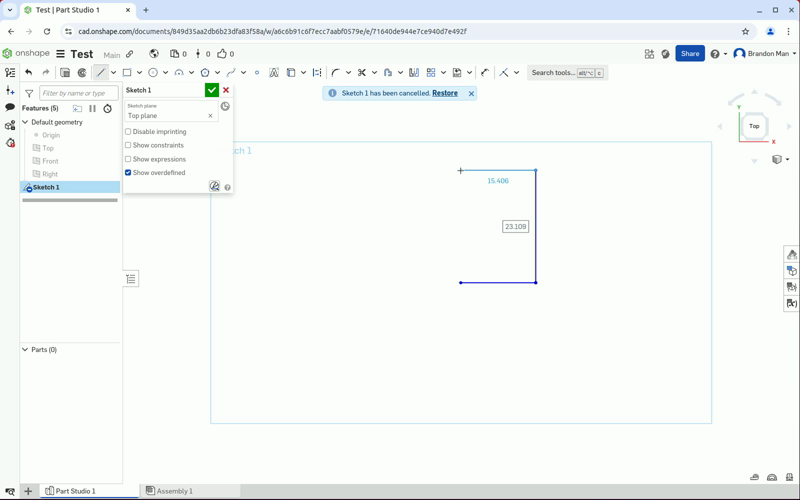
key_down(shift)
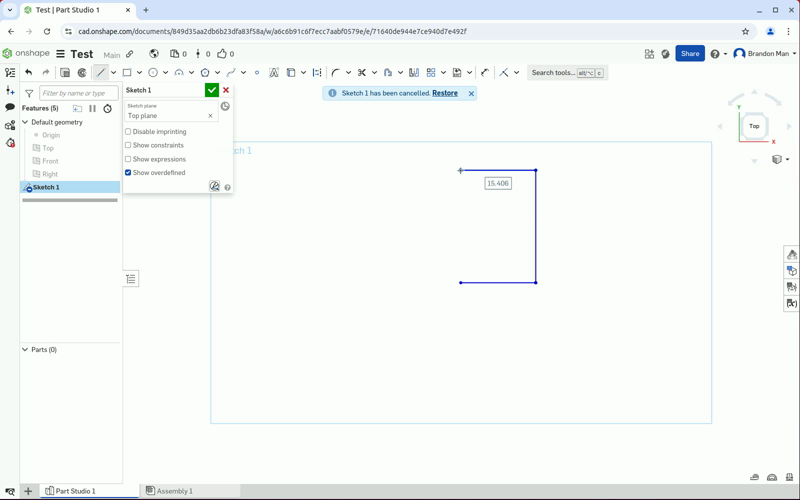
mouse_move(460, 282)
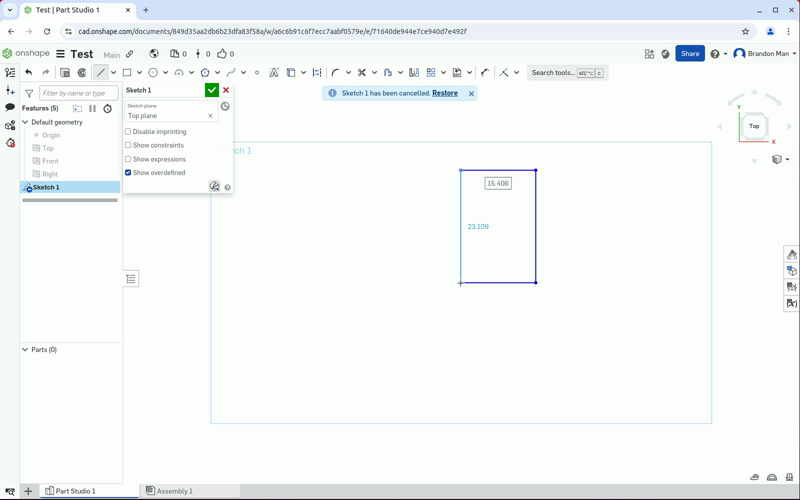
key_up(shift)
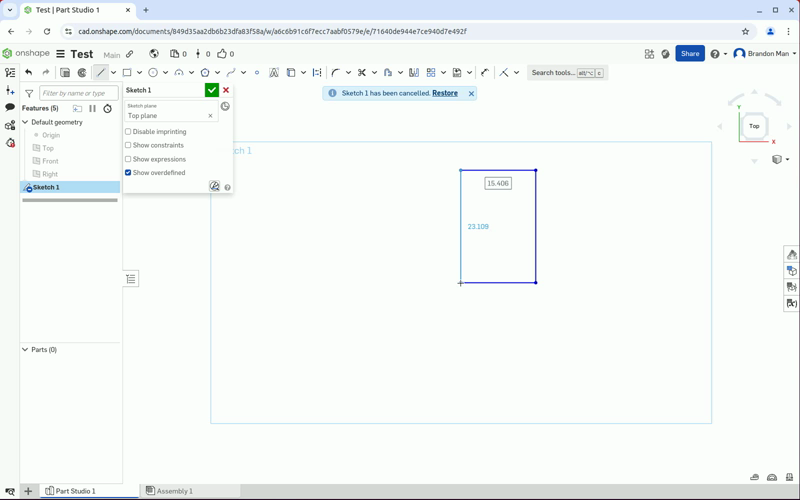
click(460, 282)
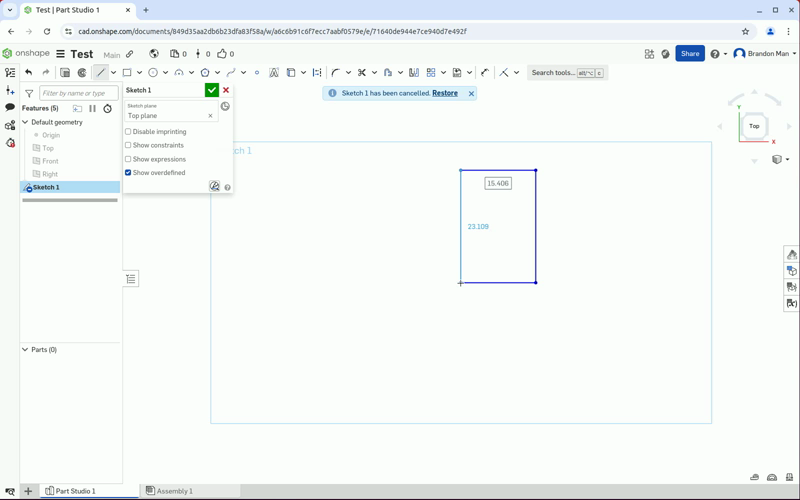
key(esc)
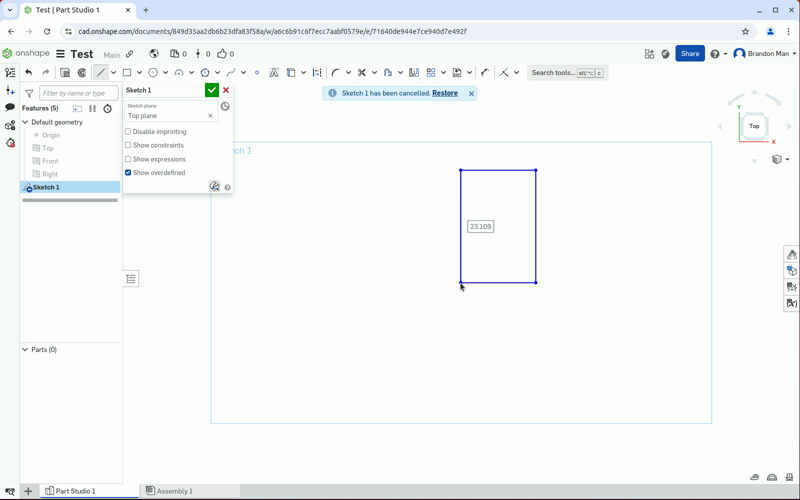
mouse_move(479, 179)
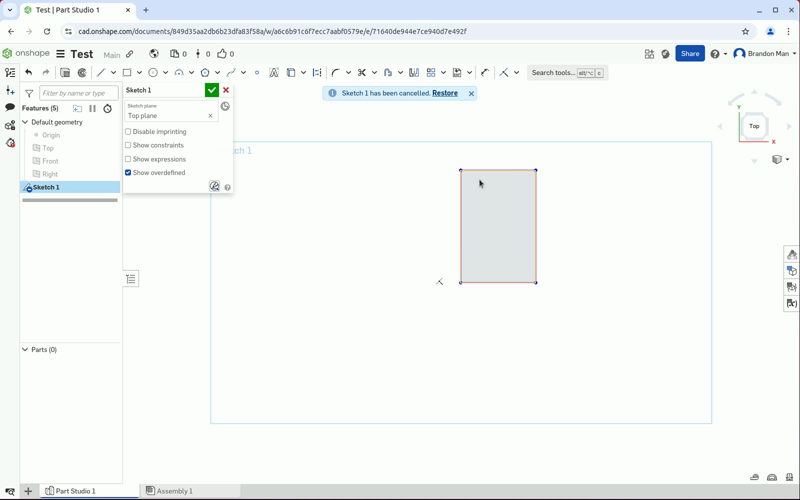
click(479, 179)
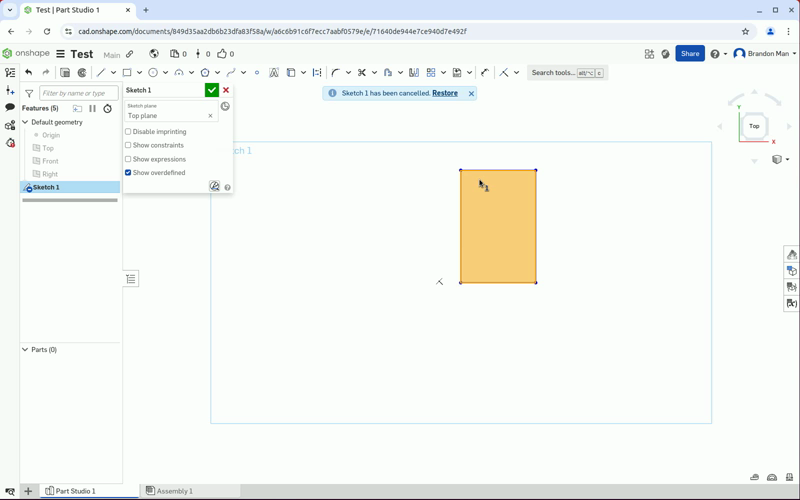
mouse_move(73, 352)
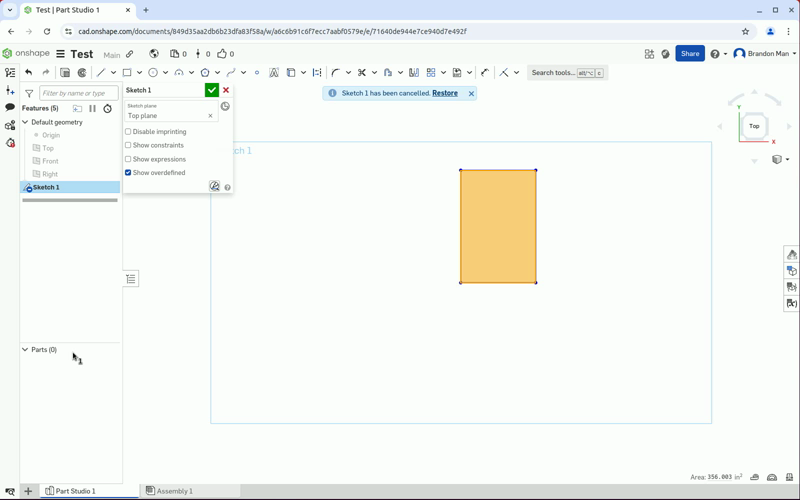
key(shift+y)
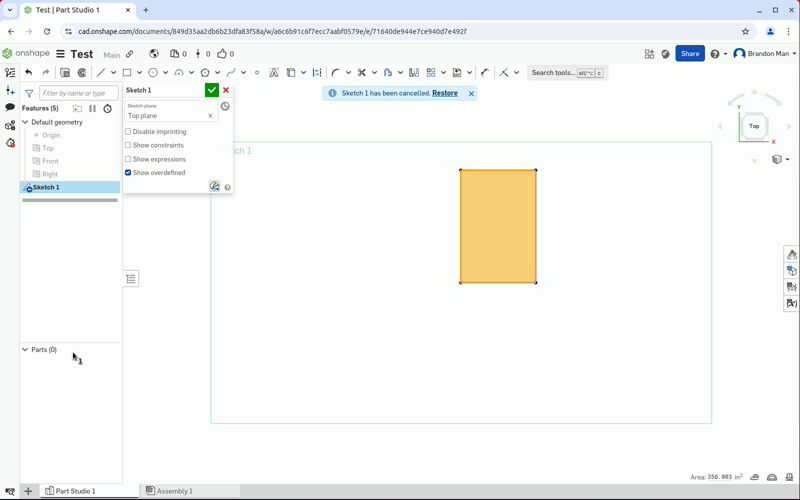
key(shift+e)
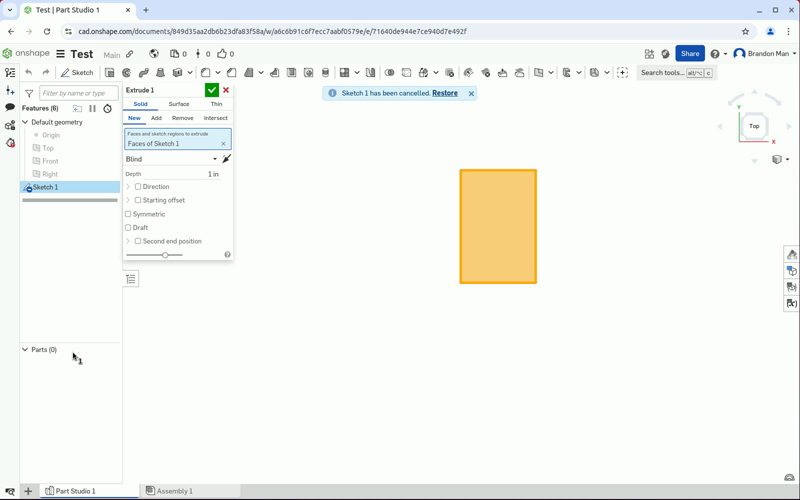
mouse_move(143, 106)
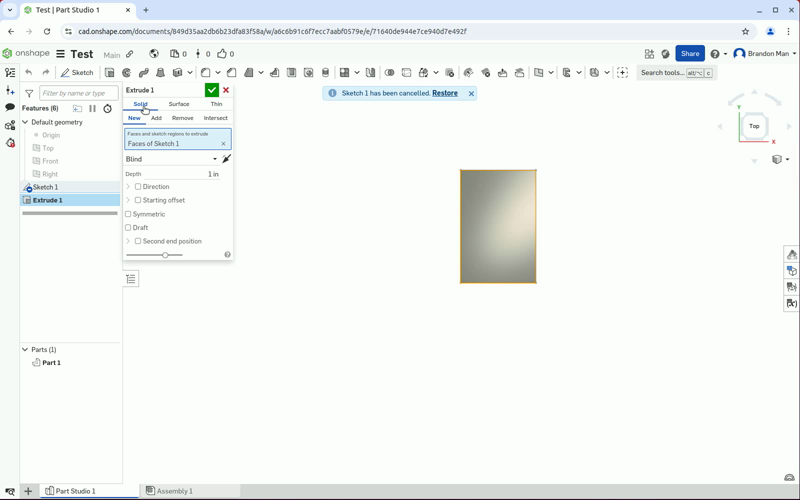
click(143, 106)
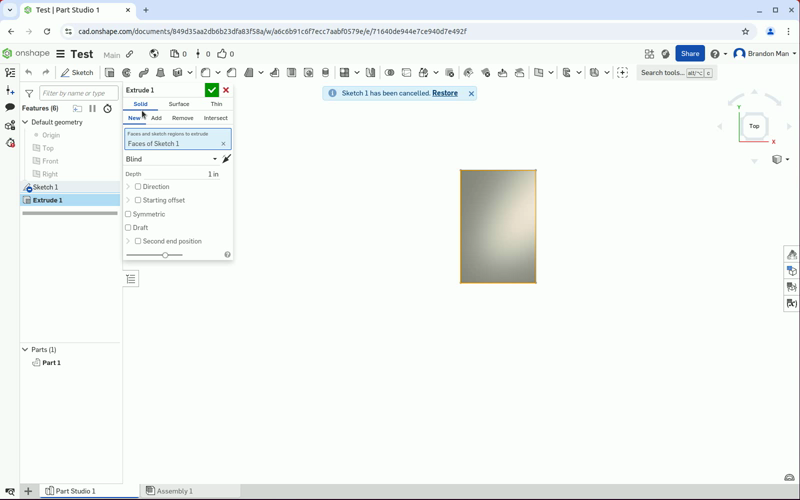
mouse_move(137, 120)
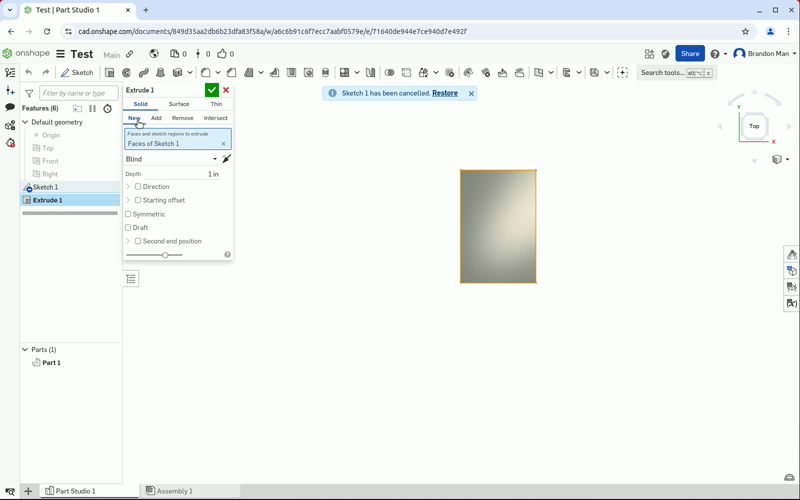
click(137, 120)
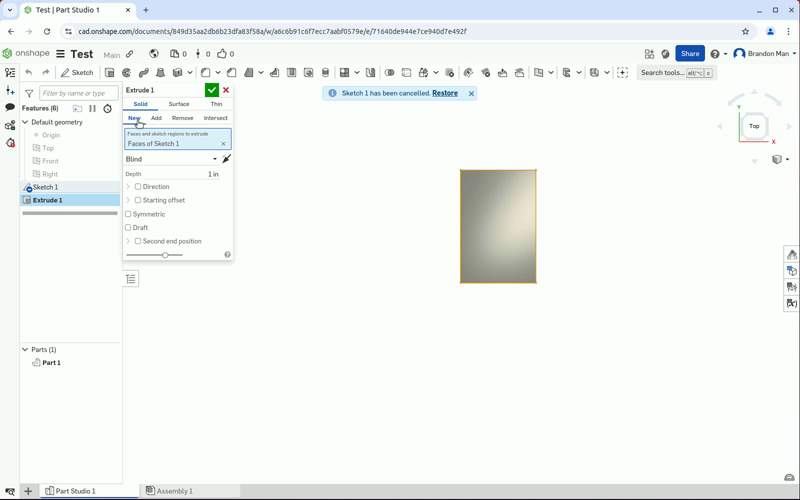
key(tab, 4)
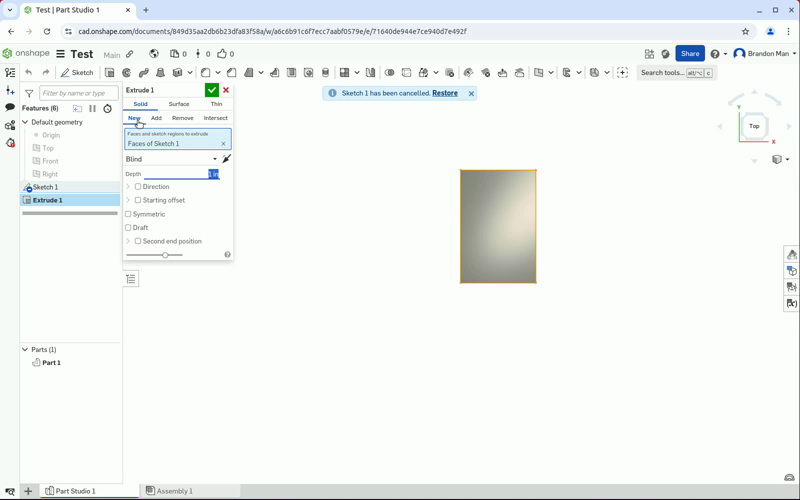
text(9.147)
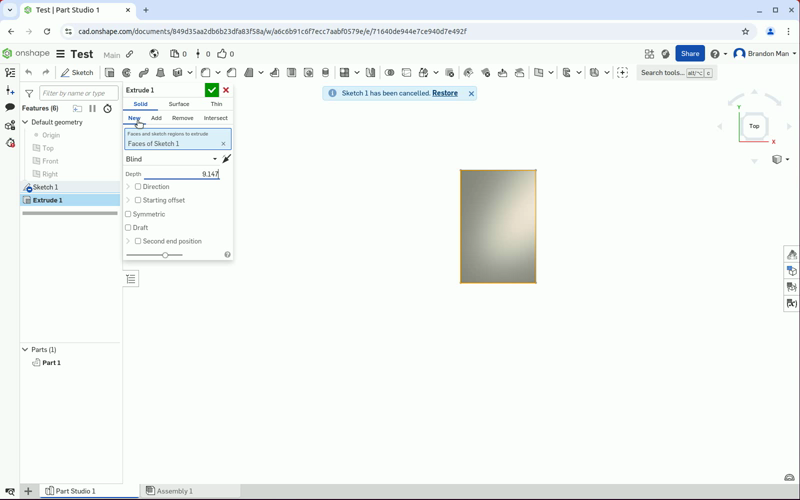
key(enter)
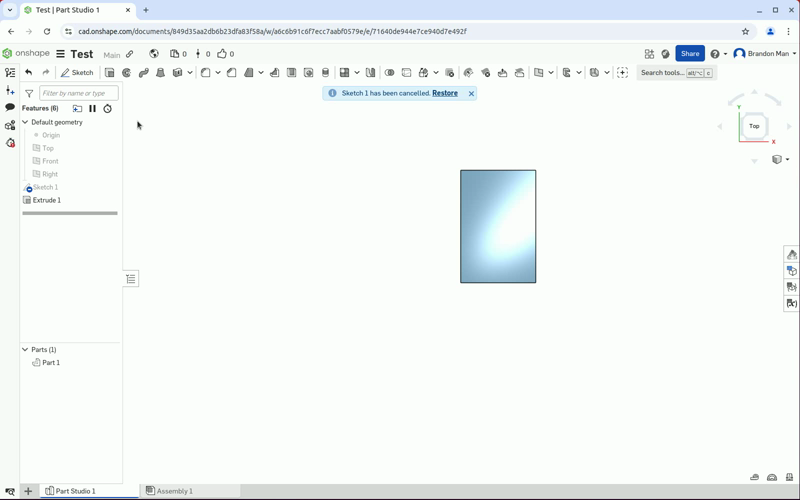
key(shift+h)
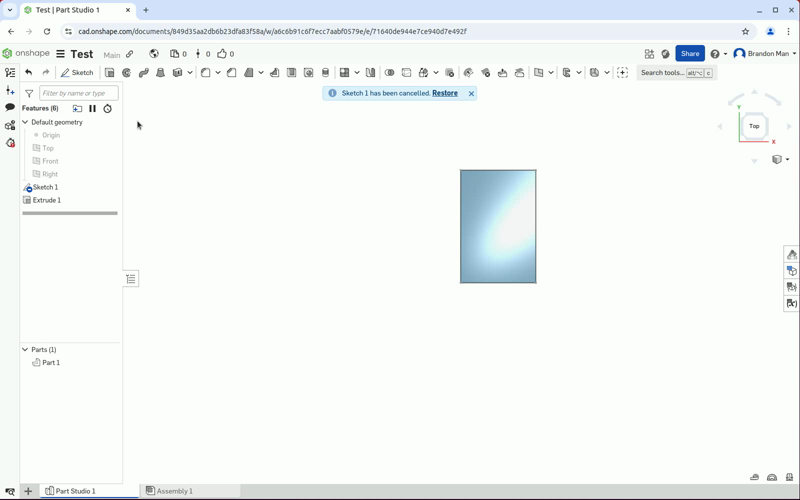
key(shift+h)
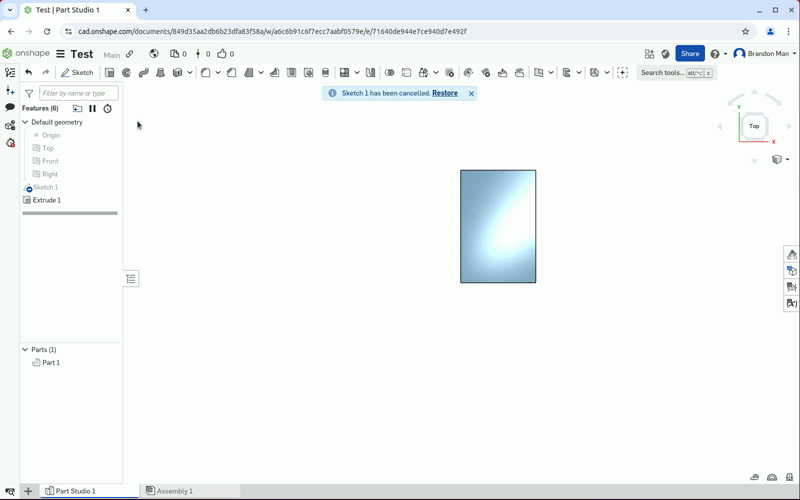
mouse_move(73, 189)
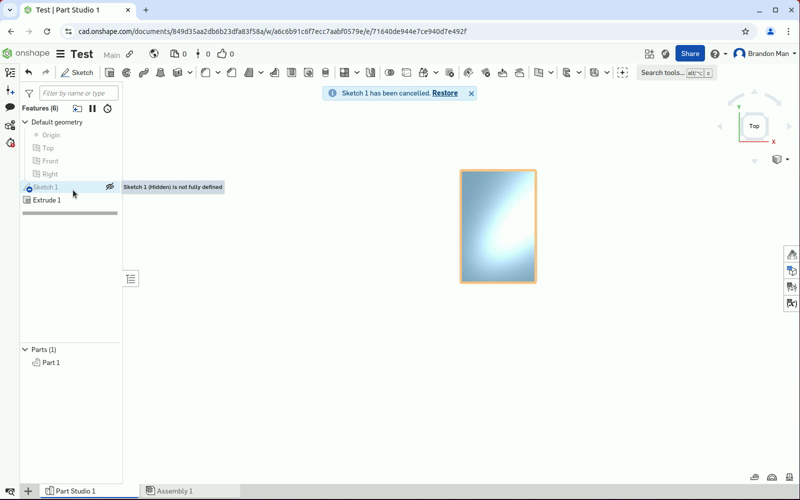
click(73, 189)
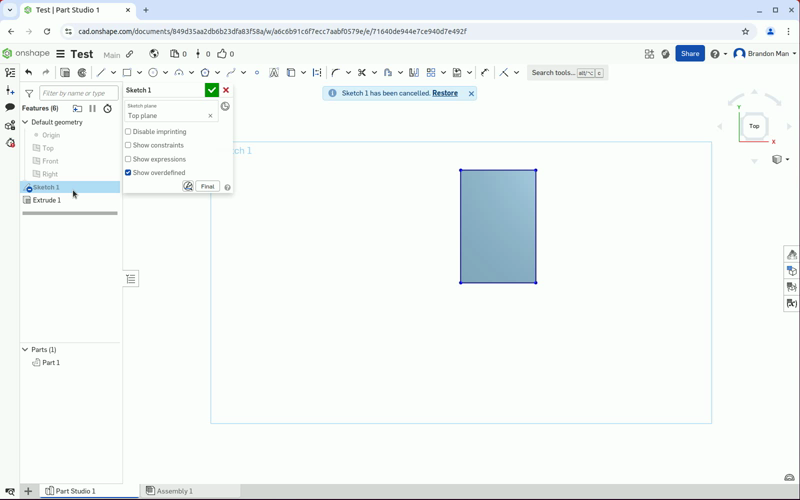
mouse_move(229, 92)
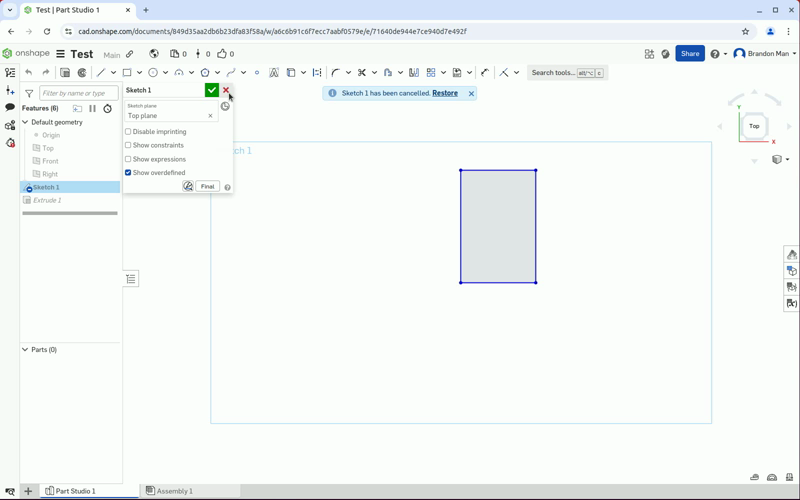
click(229, 92)
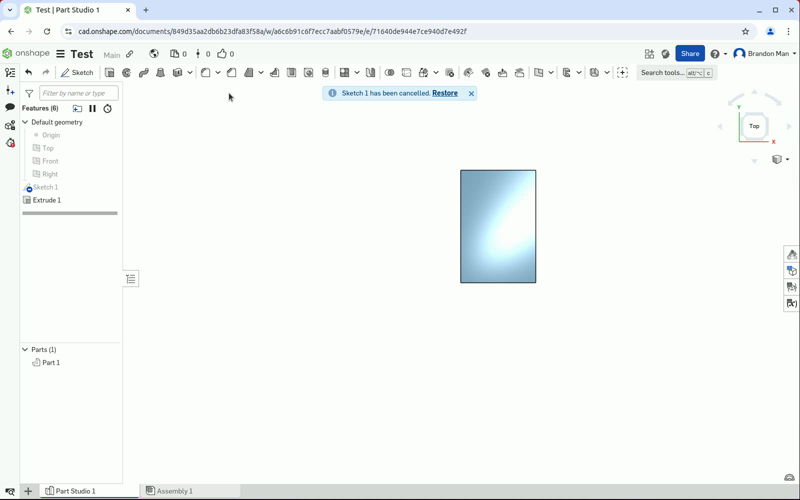
mouse_move(541, 75)
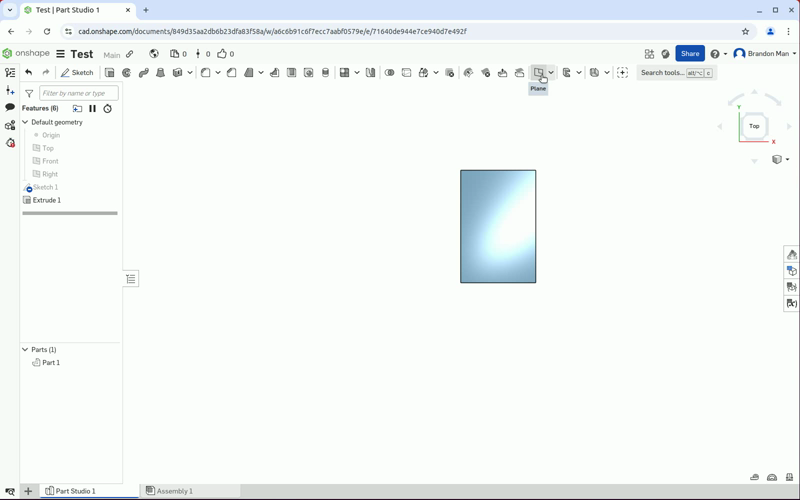
click(541, 75)
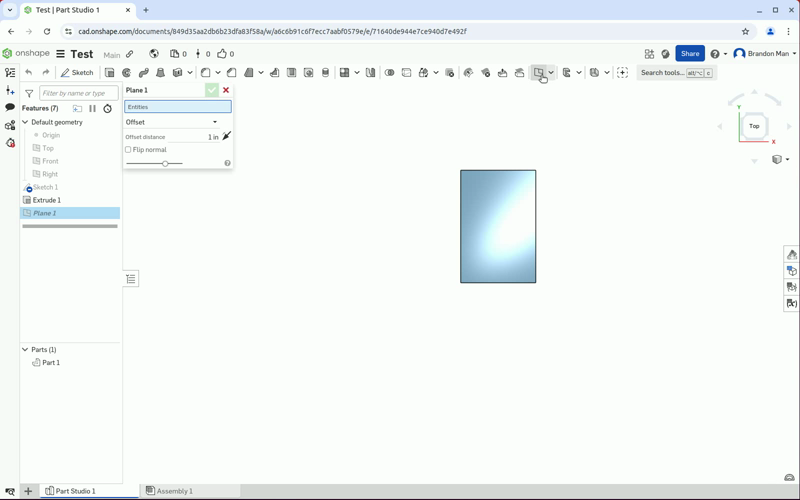
mouse_move(73, 150)
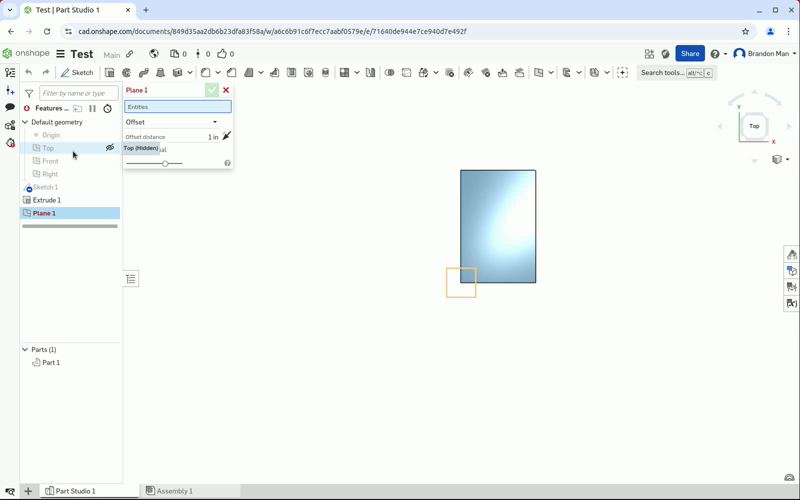
click(73, 150)
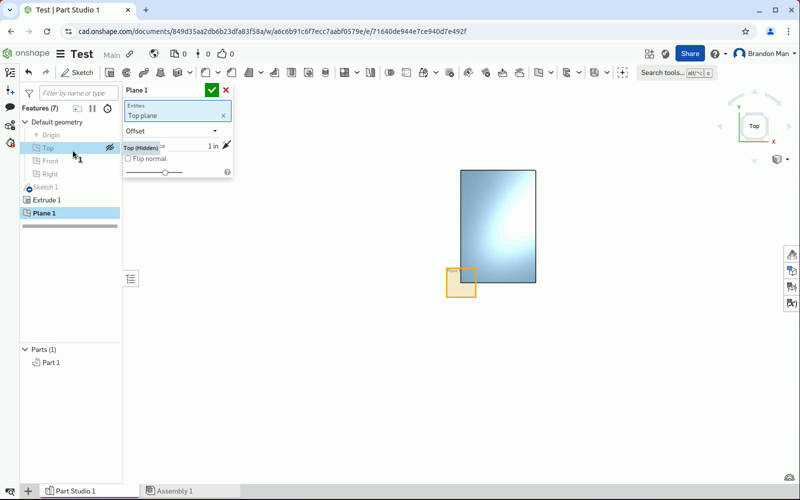
key(tab, 2)
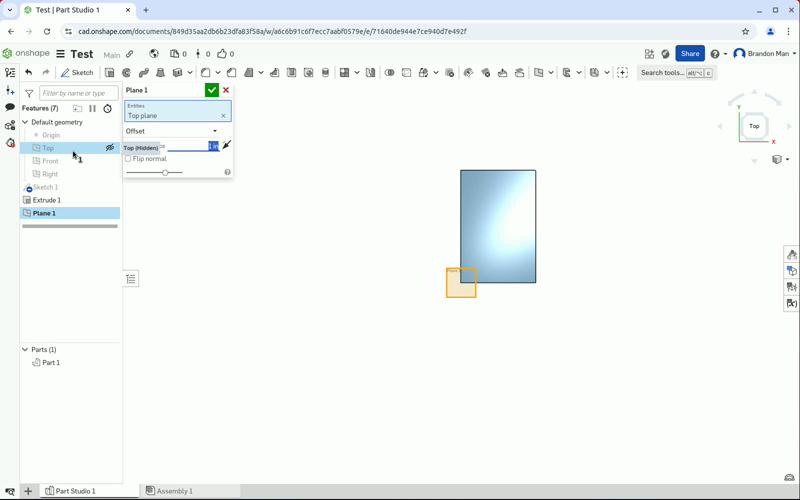
text(9.151)
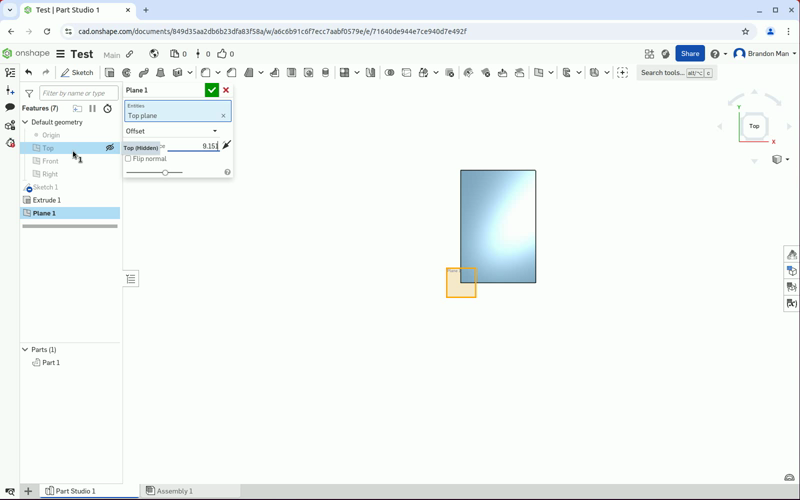
key(enter, 2)
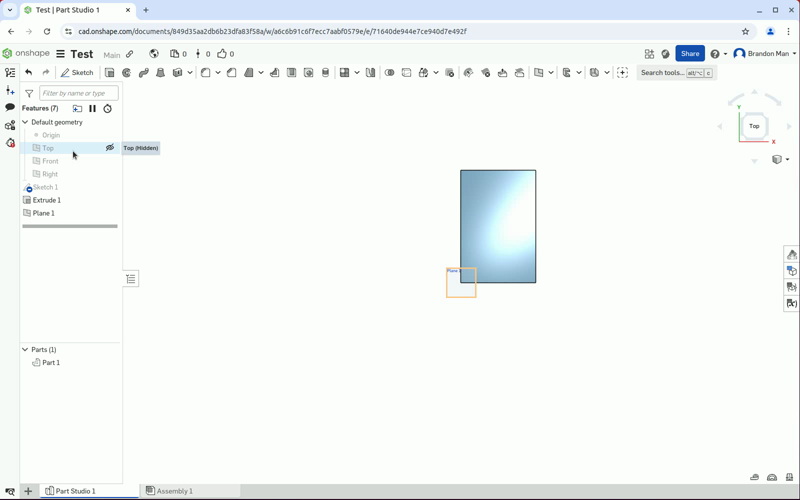
key(shift+s)
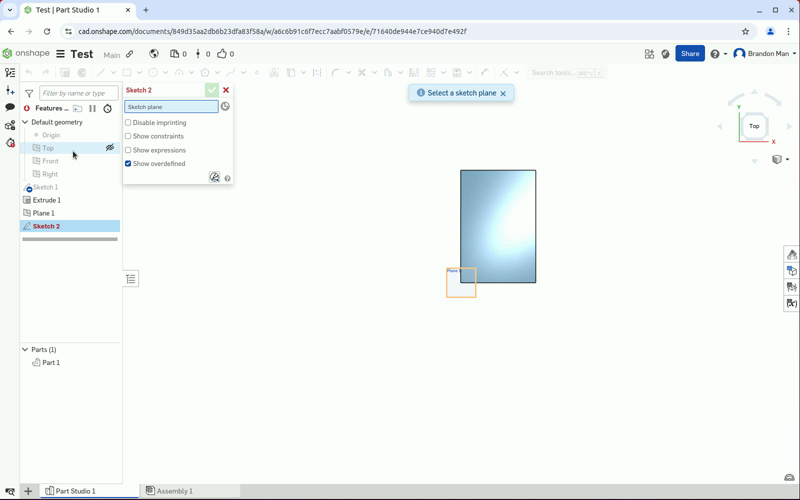
mouse_move(73, 215)
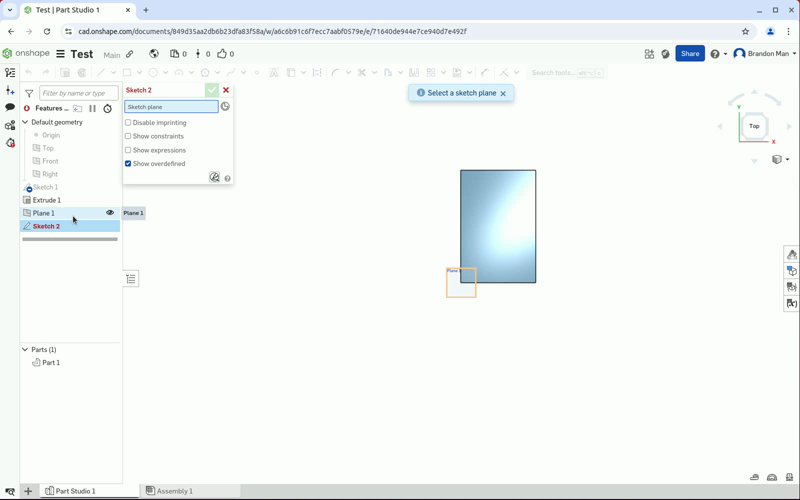
click(73, 215)
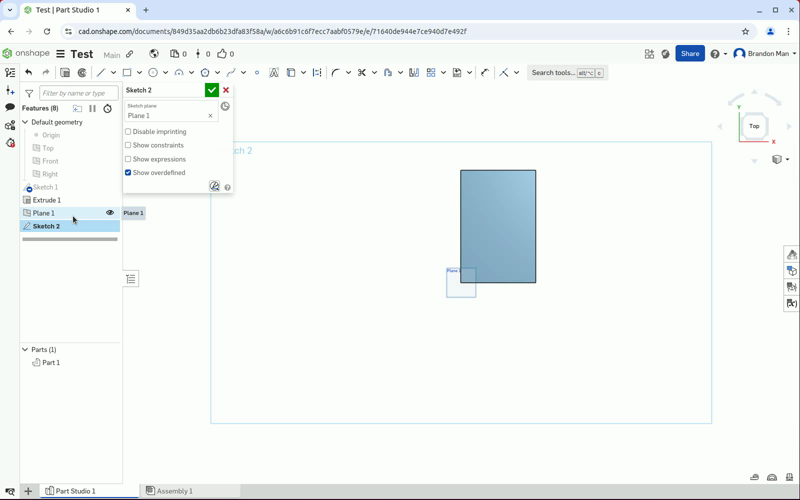
mouse_move(73, 352)
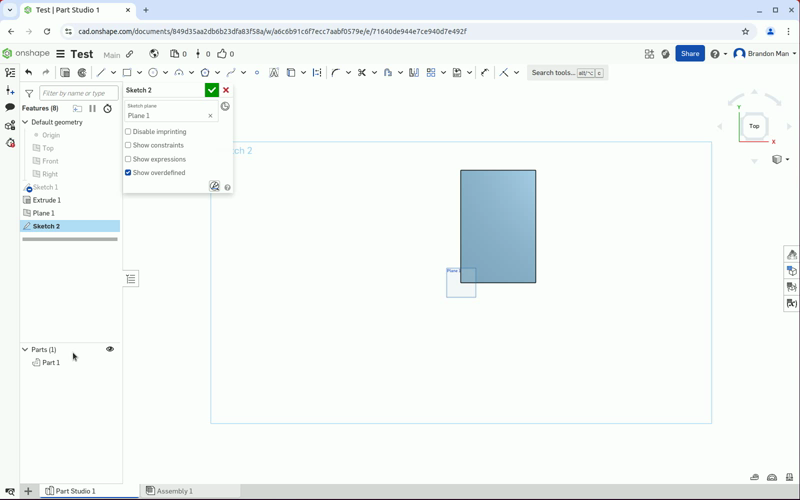
key(y)
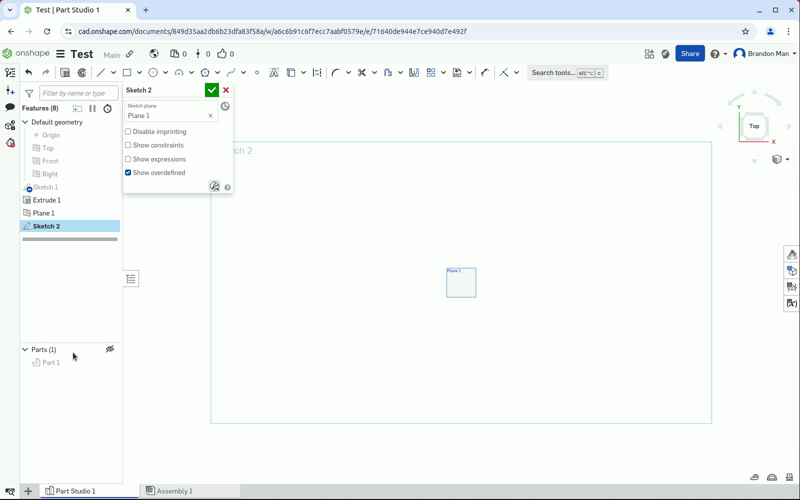
key(l)
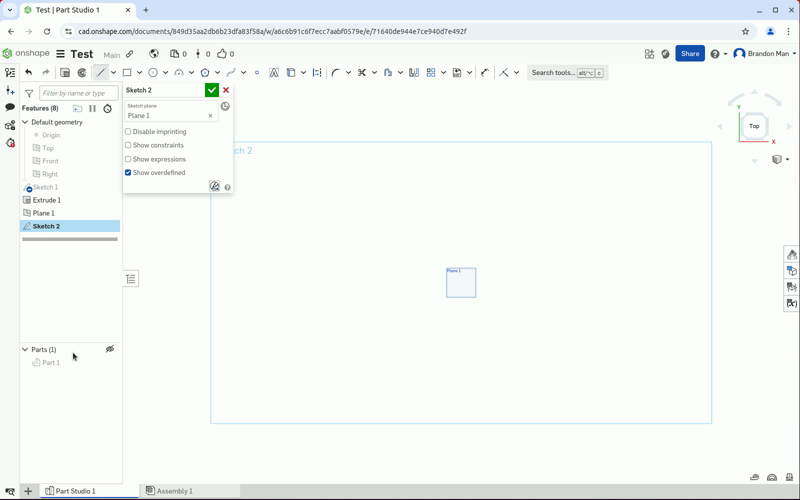
key_down(shift)
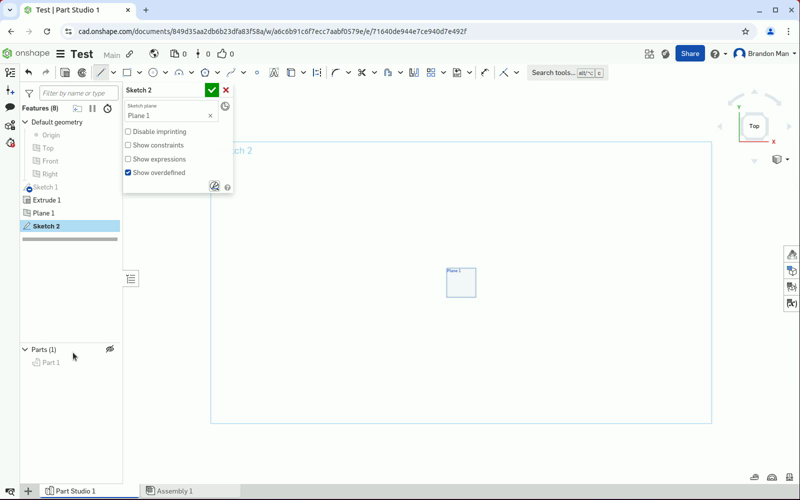
mouse_move(460, 282)
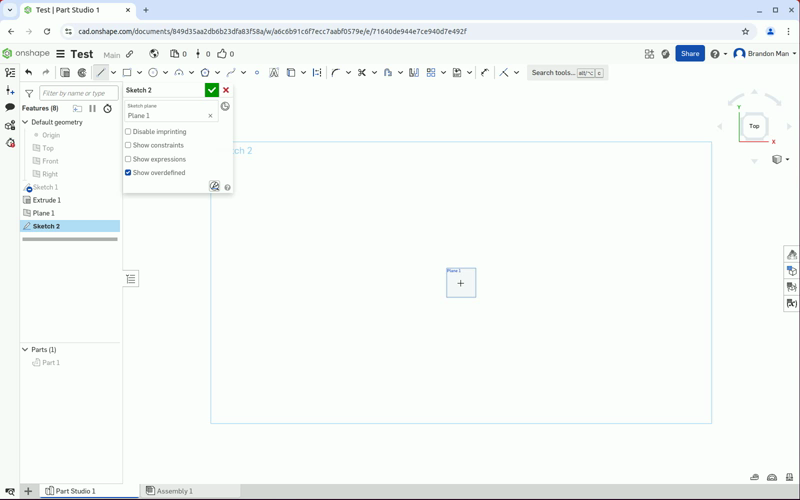
click(460, 282)
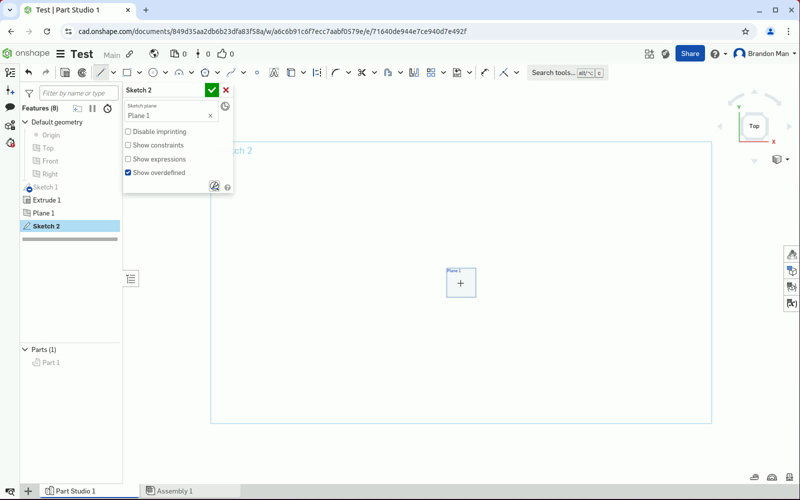
key_up(shift)
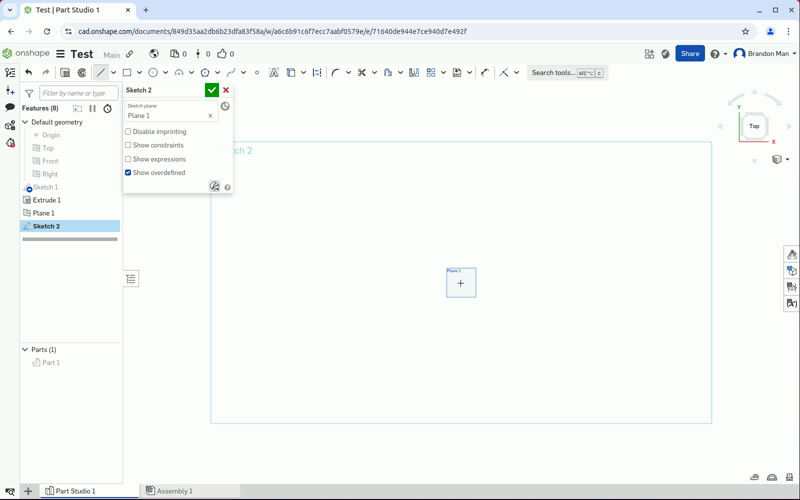
key_down(shift)
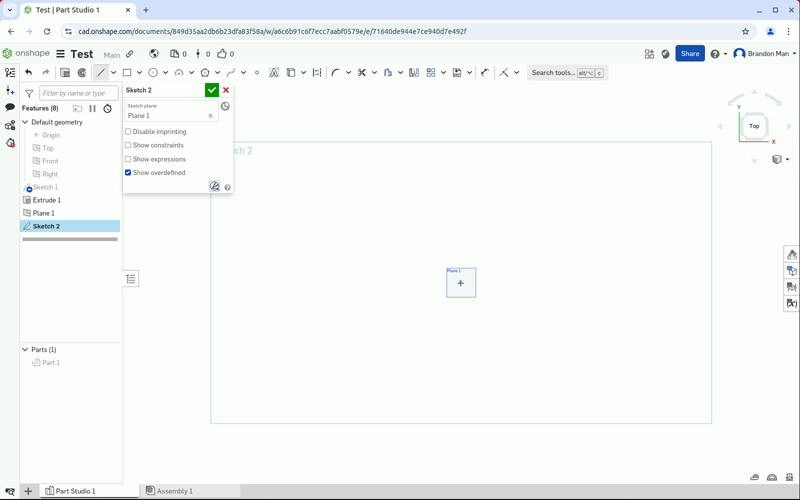
mouse_move(490, 282)
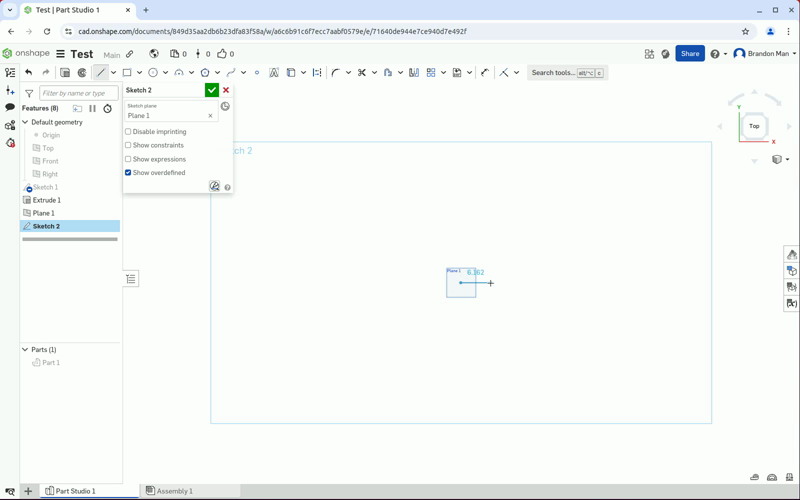
mouse_move(483, 282)
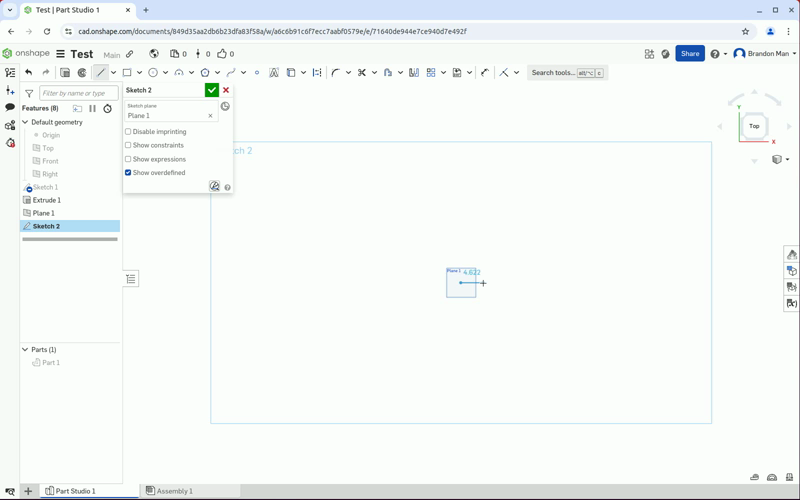
click(483, 282)
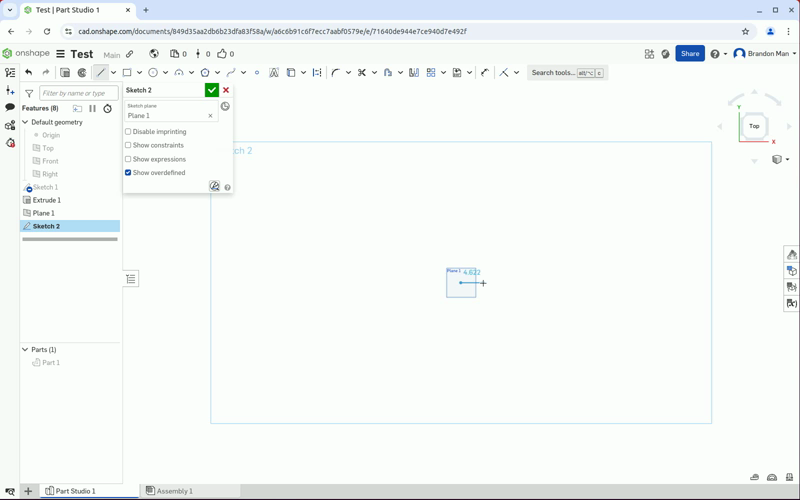
key_up(shift)
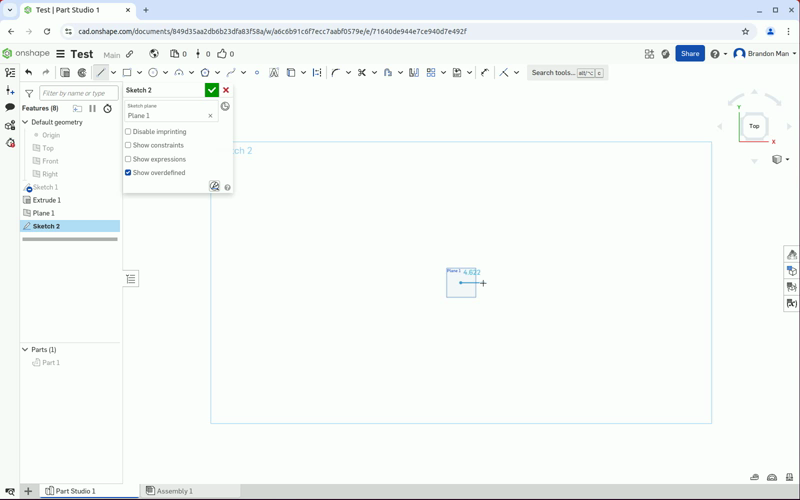
key_down(shift)
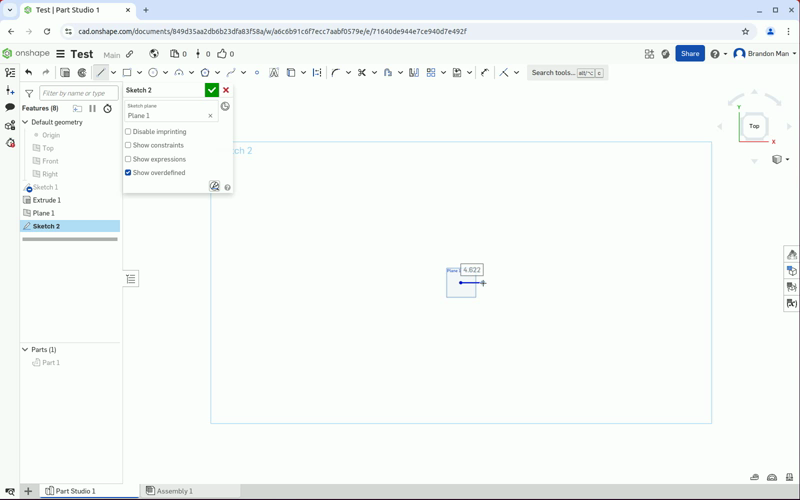
mouse_move(483, 170)
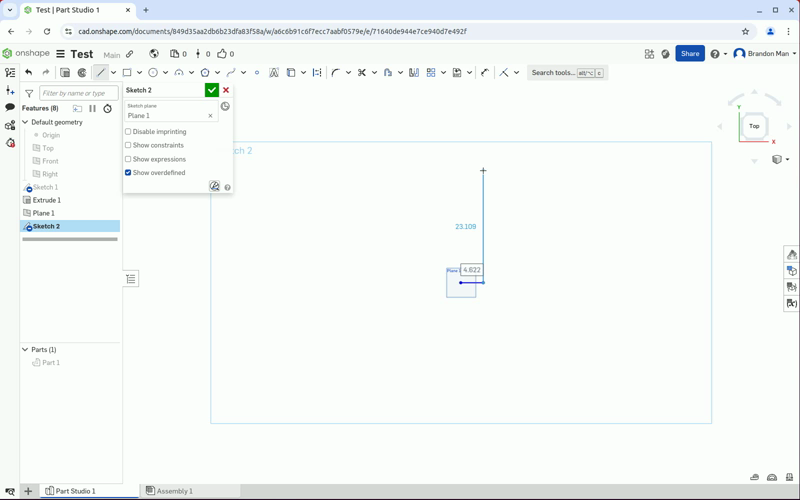
click(483, 170)
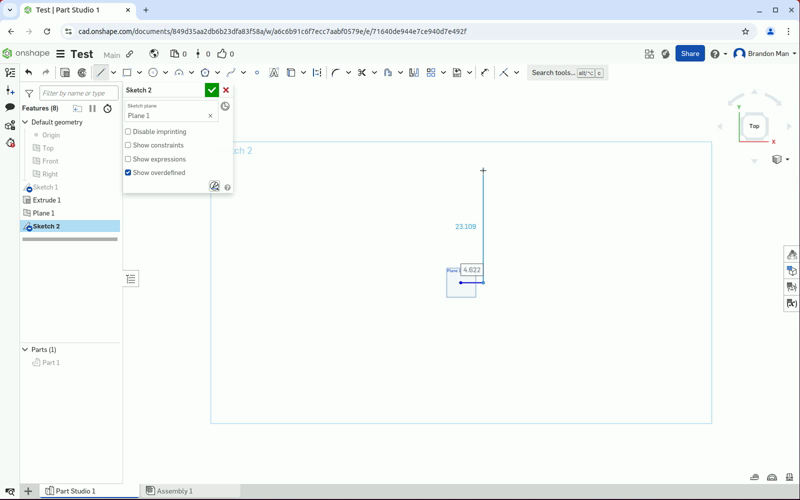
key_up(shift)
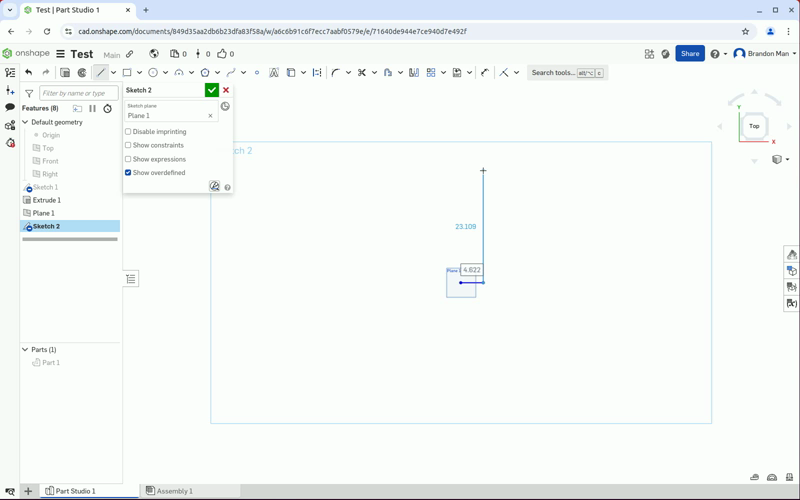
key_down(shift)
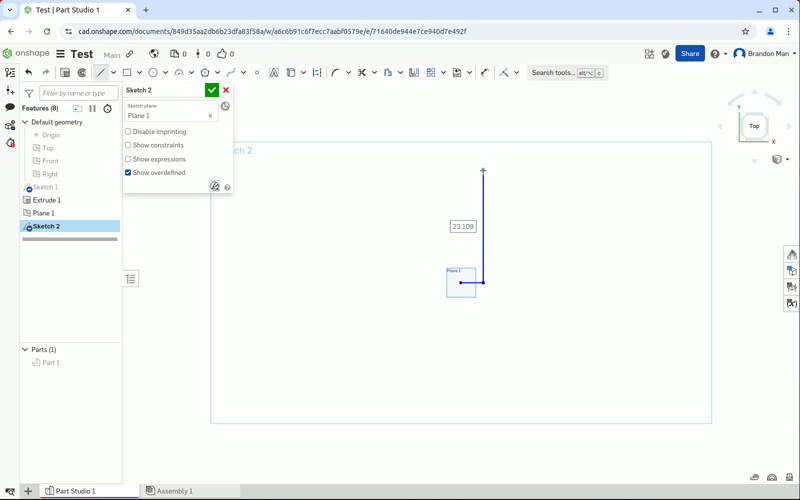
mouse_move(513, 170)
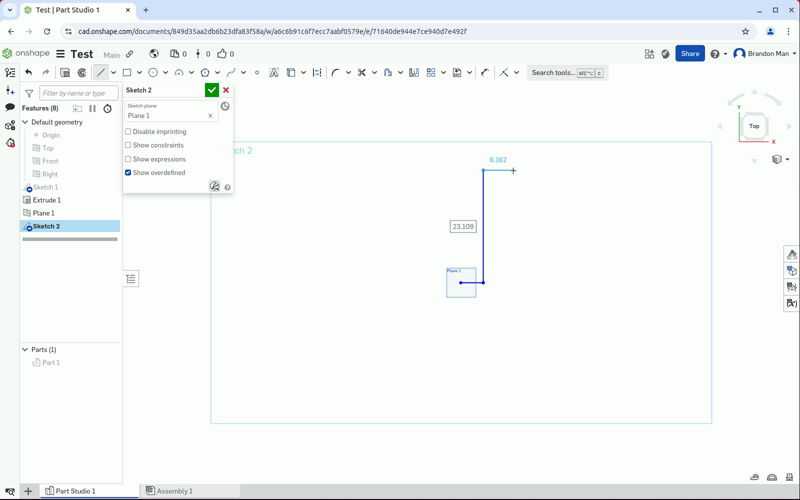
mouse_move(460, 170)
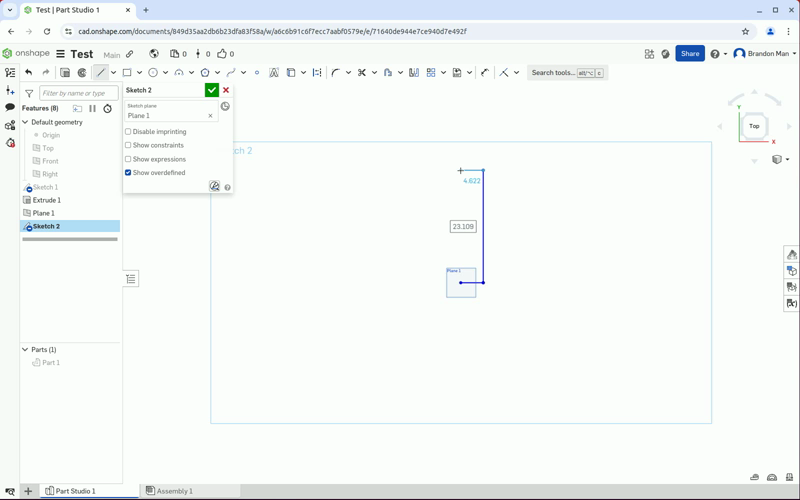
click(460, 170)
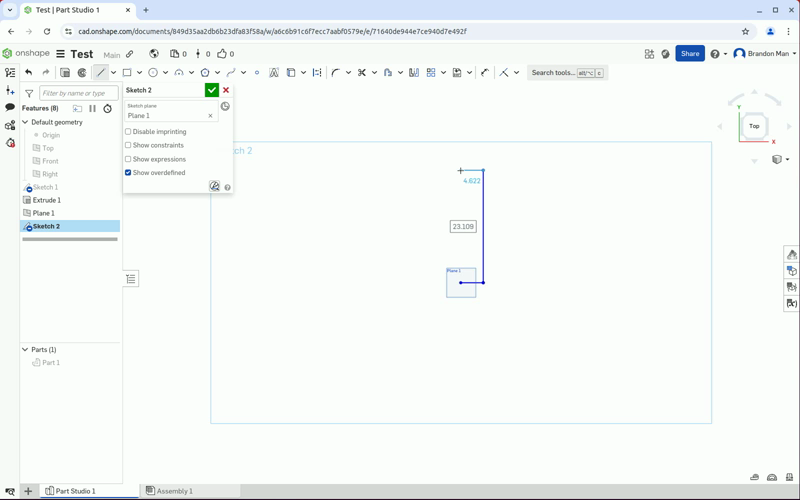
key_up(shift)
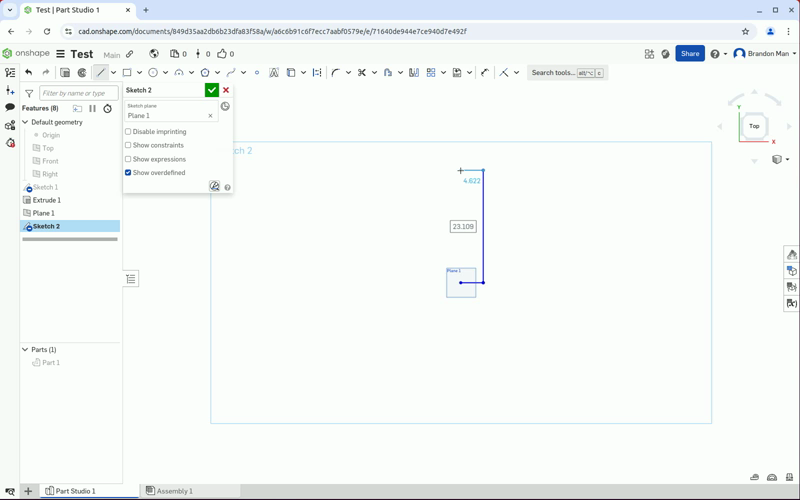
key_down(shift)
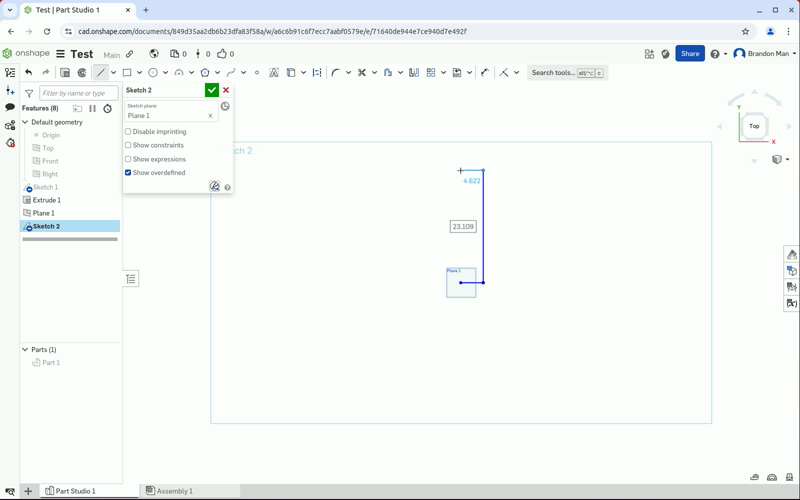
mouse_move(460, 282)
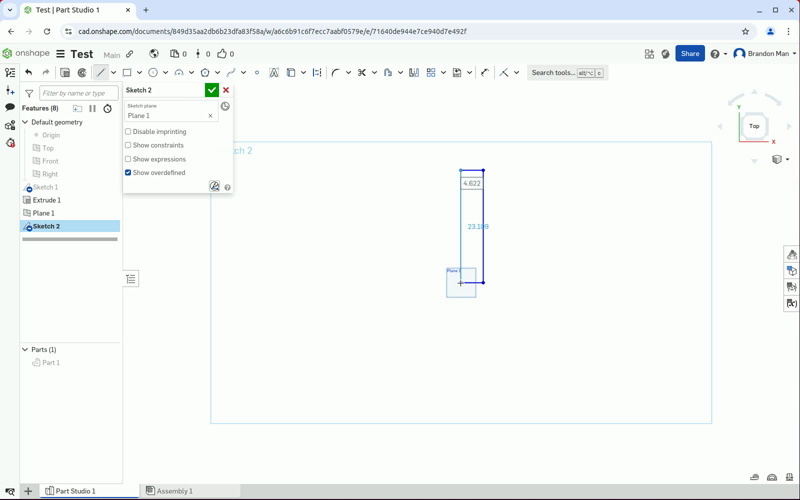
key_up(shift)
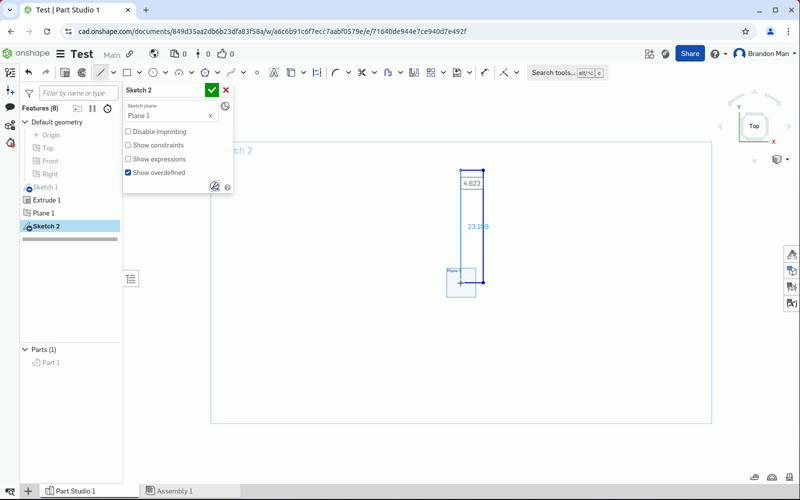
click(460, 282)
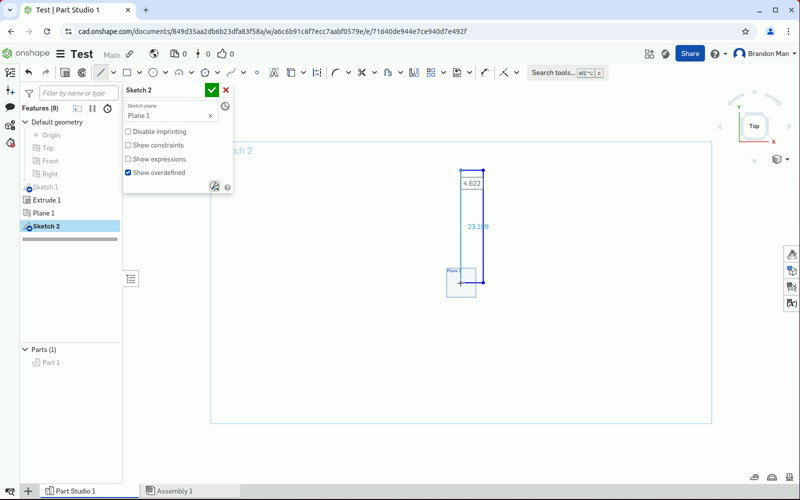
key(esc)
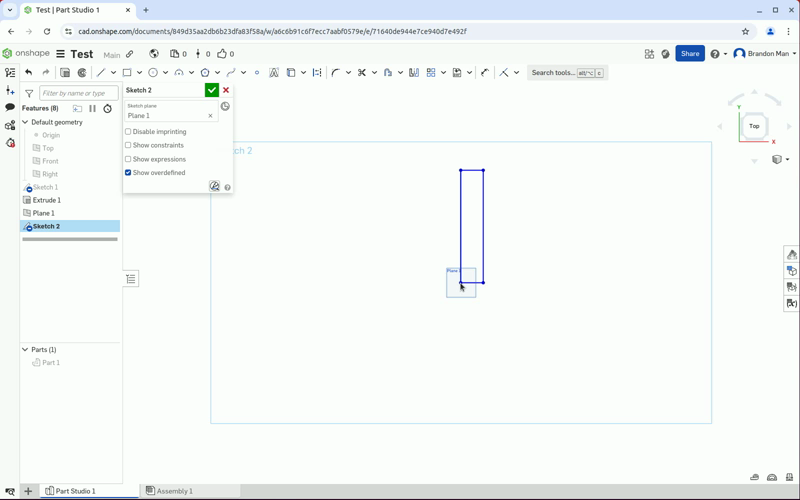
mouse_move(475, 213)
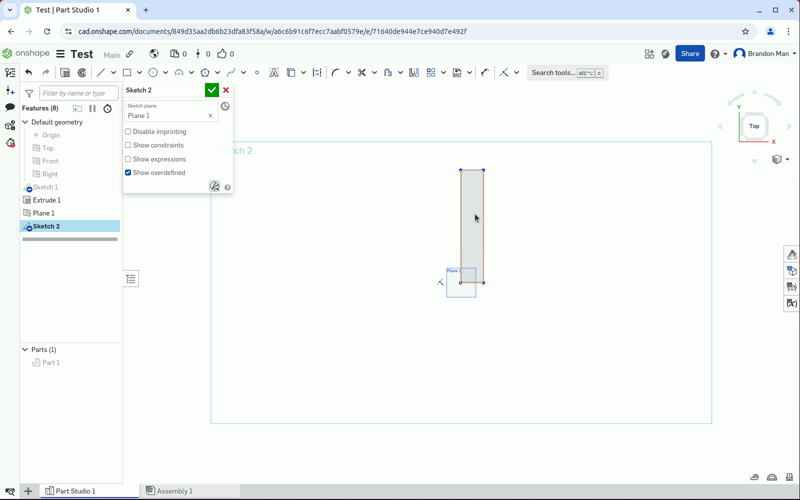
click(475, 213)
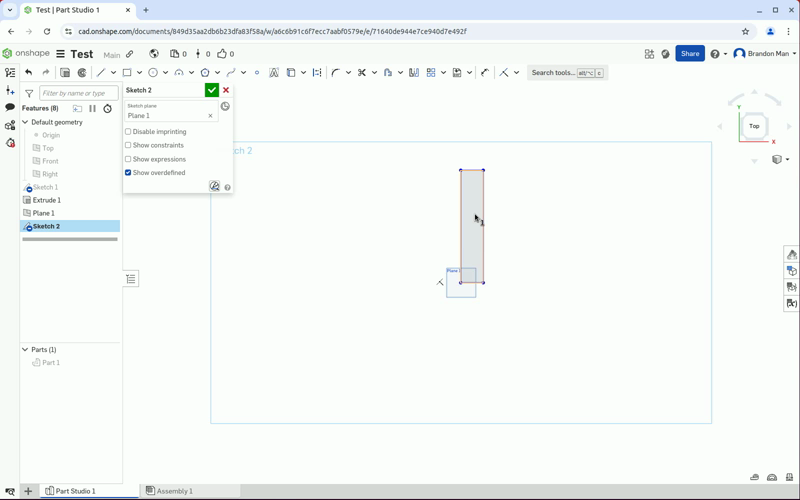
mouse_move(73, 352)
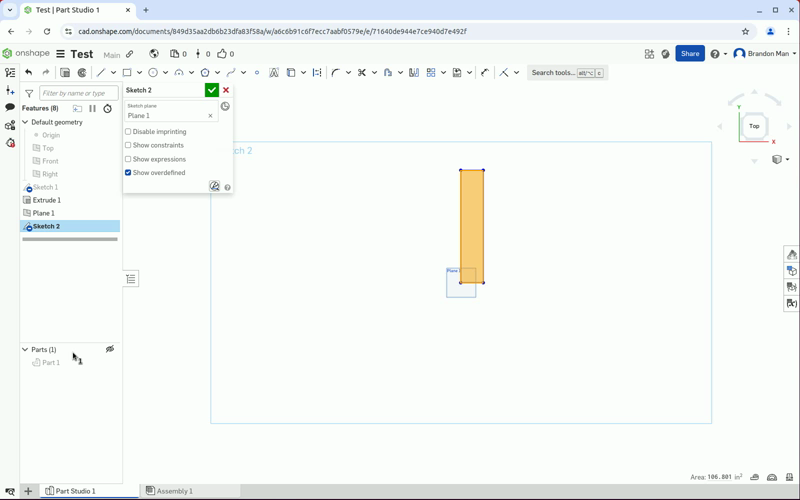
key(shift+y)
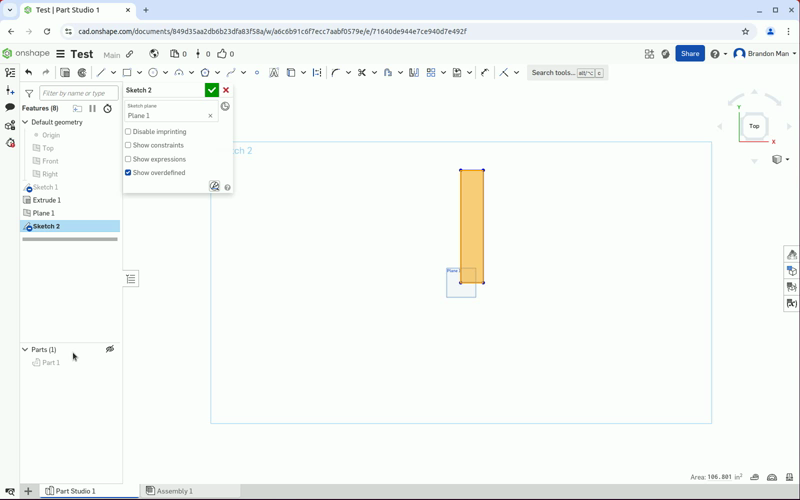
key(shift+e)
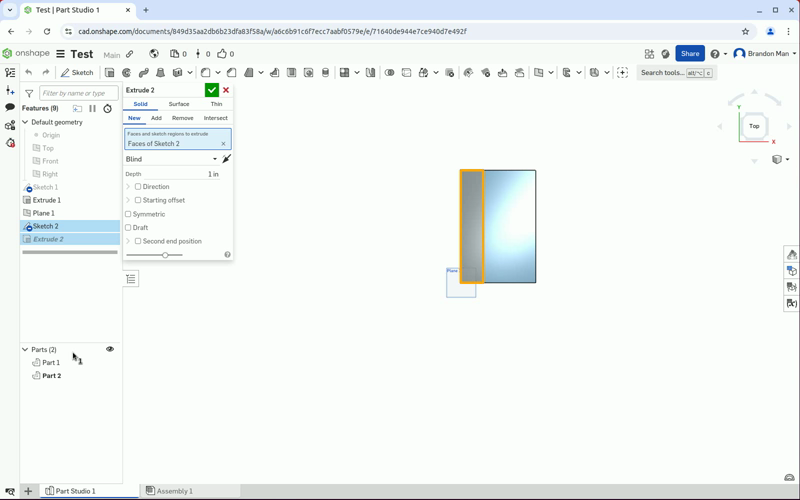
mouse_move(143, 106)
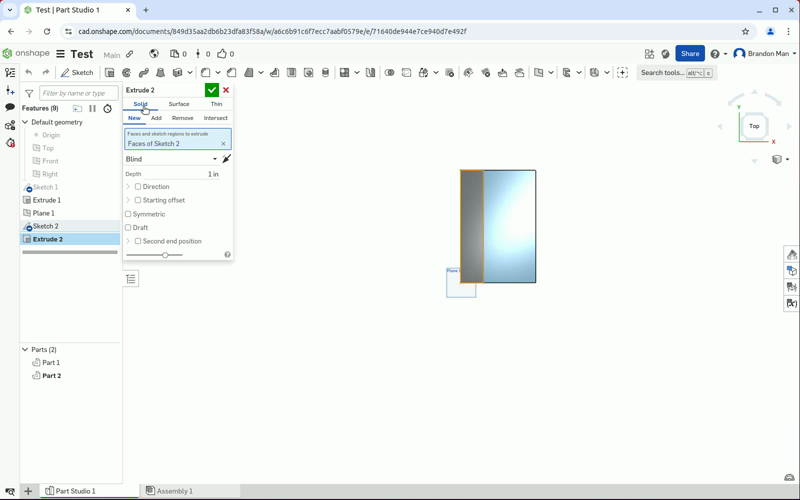
click(143, 106)
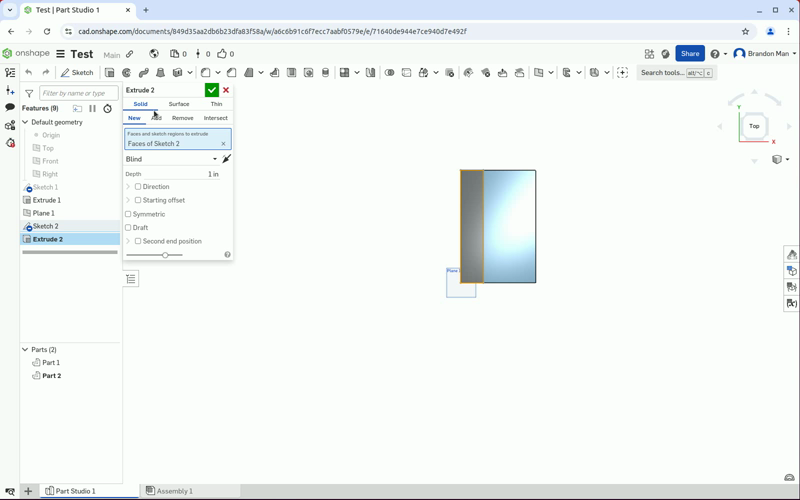
mouse_move(186, 120)
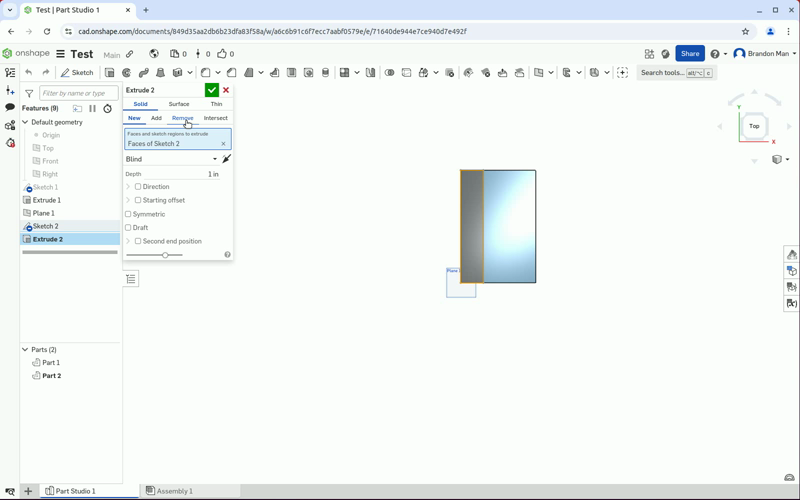
click(186, 120)
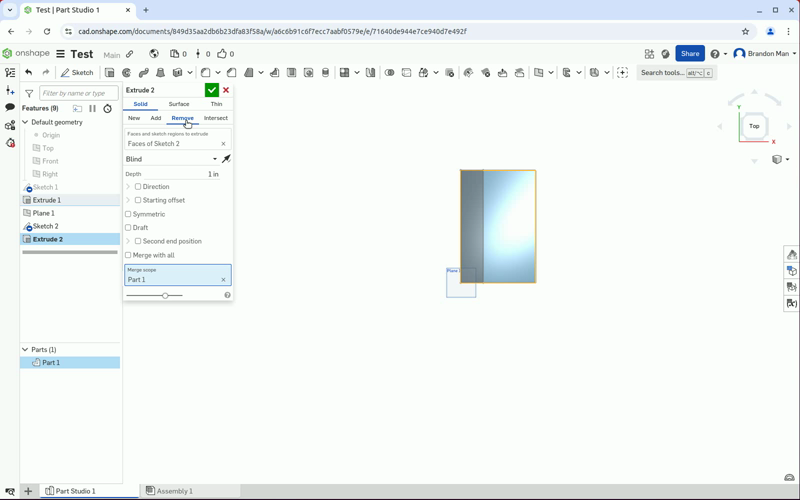
key(tab, 4)
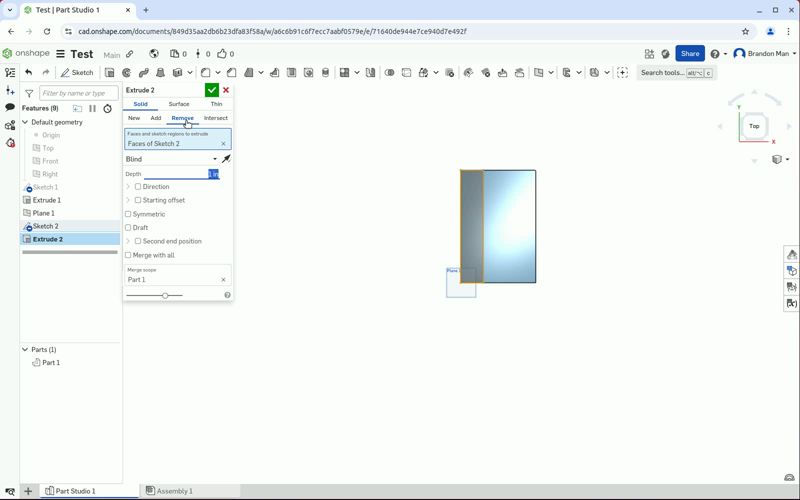
text(4.574)
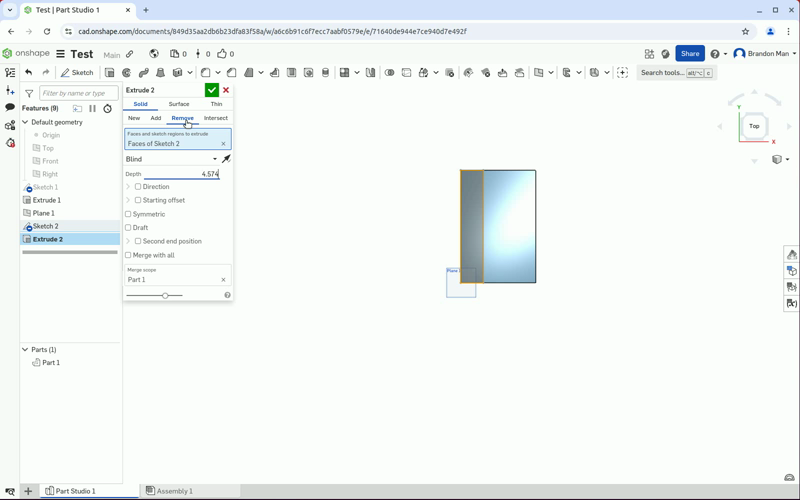
key(tab, 6)
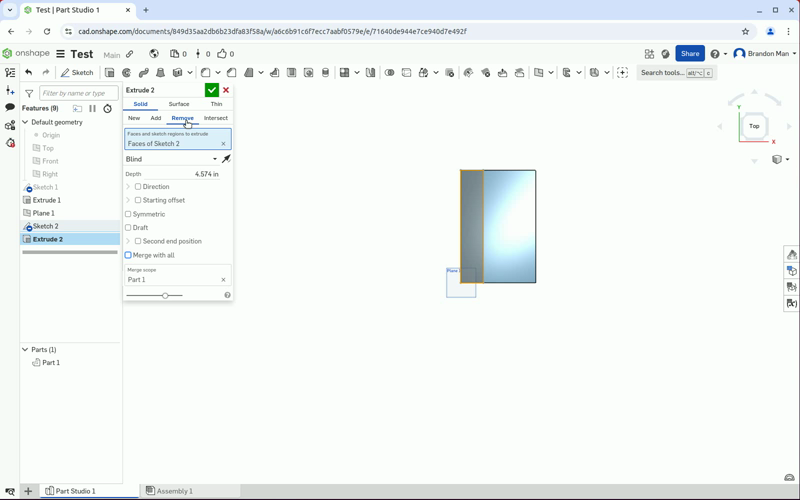
key(space)
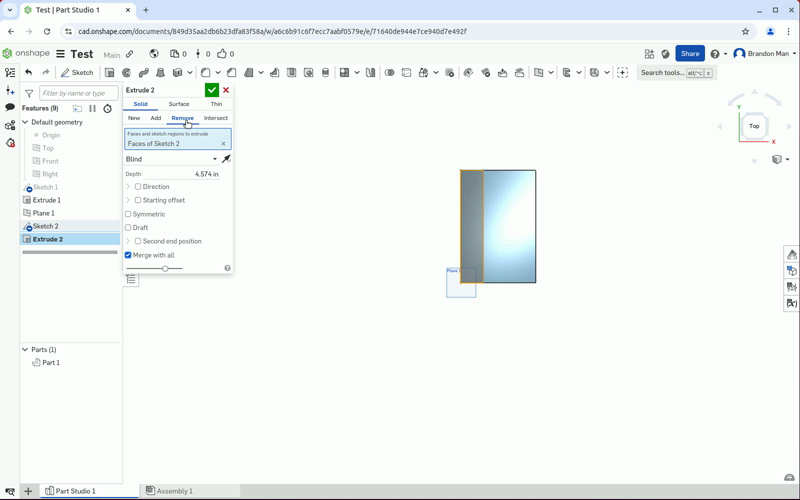
key(enter)
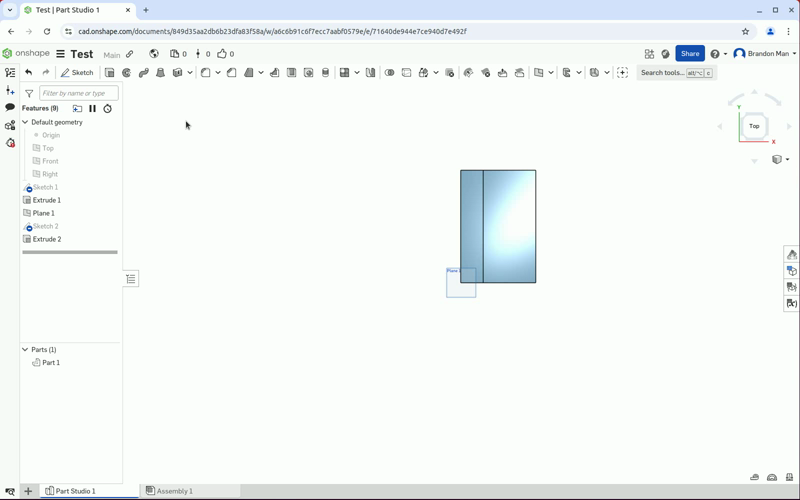
key(shift+h)
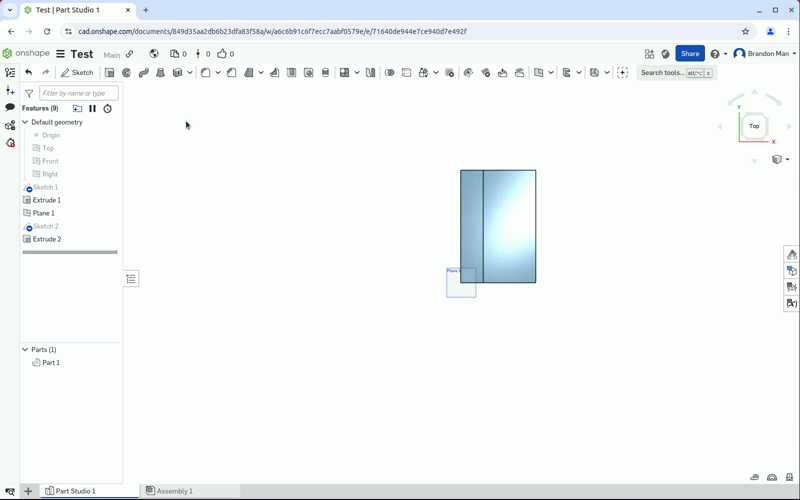
key(shift+h)
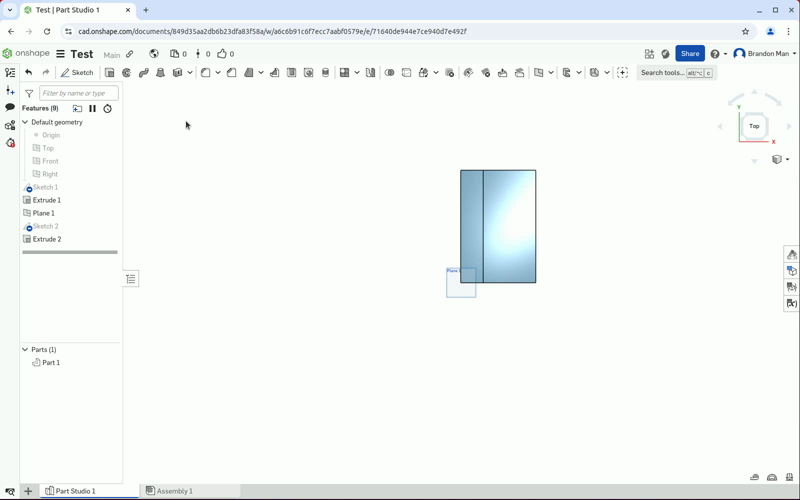
mouse_move(73, 189)
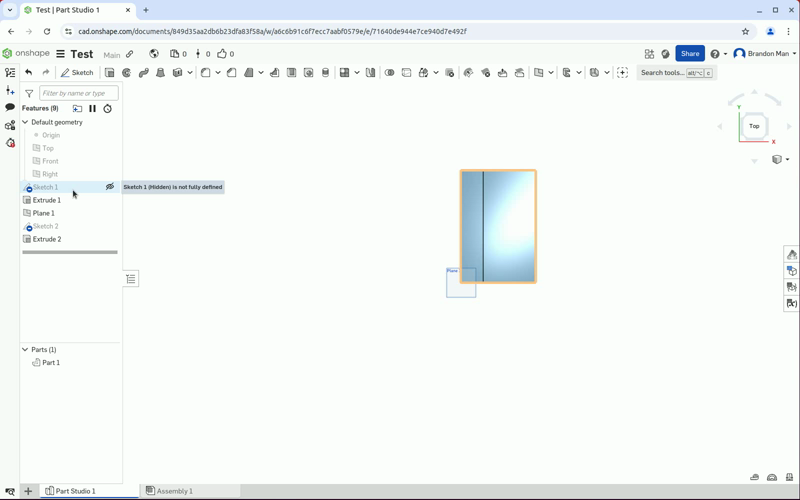
click(73, 189)
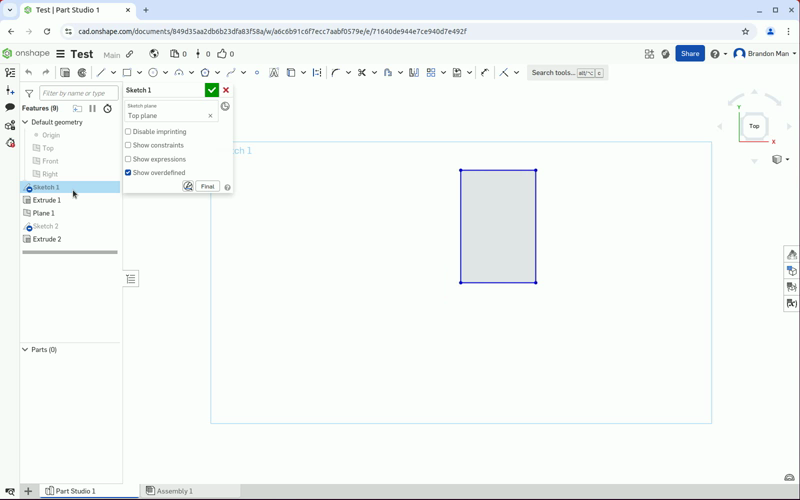
mouse_move(229, 92)
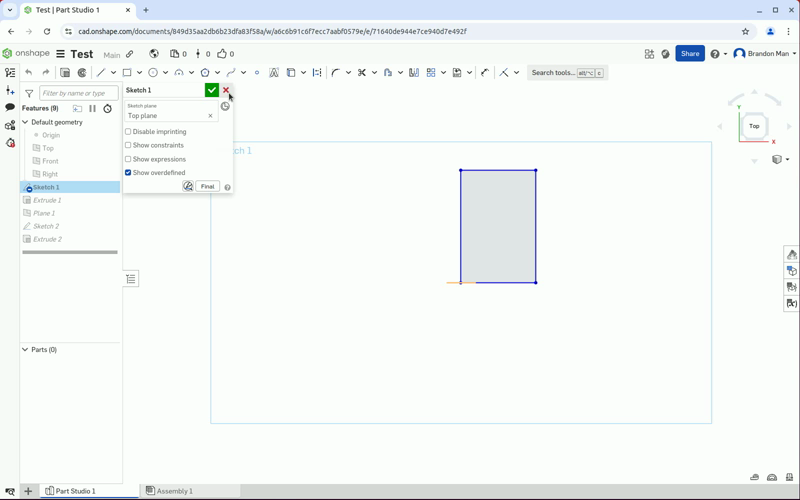
click(229, 92)
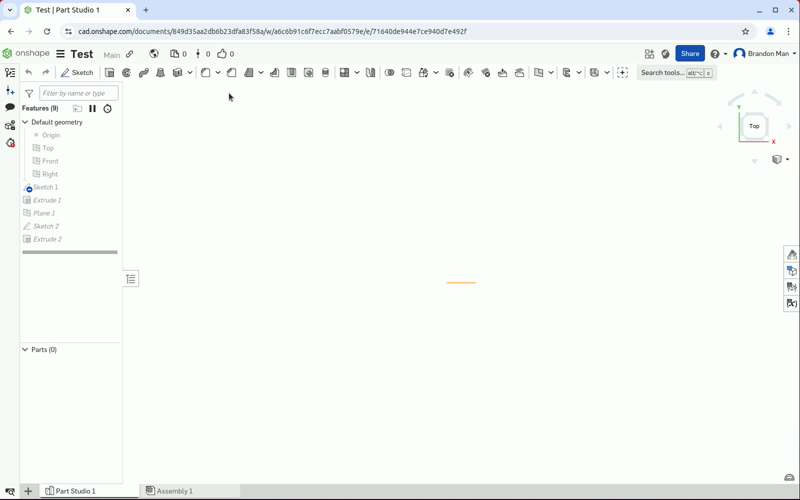
key(shift+s)
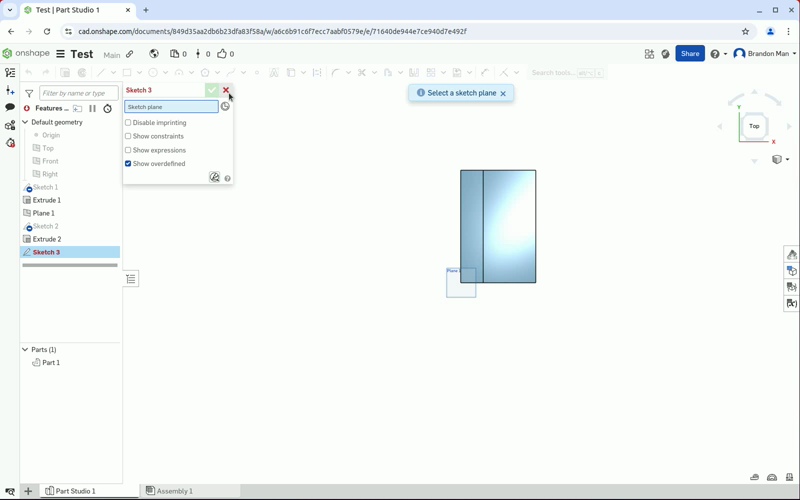
mouse_move(73, 215)
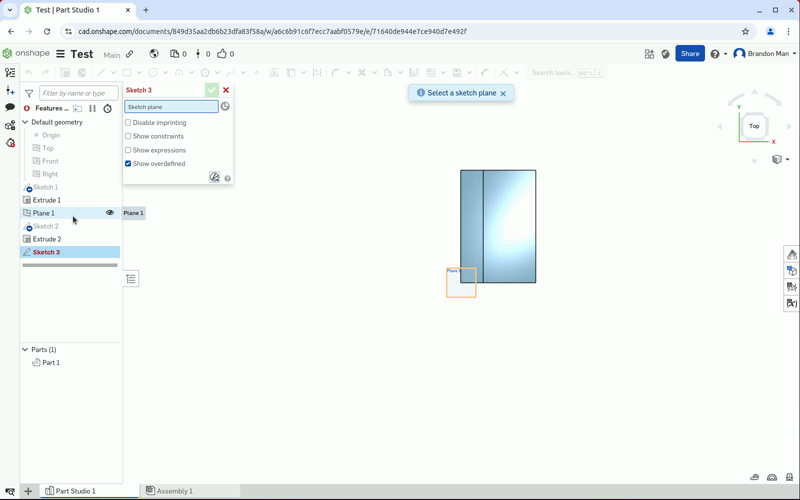
click(73, 215)
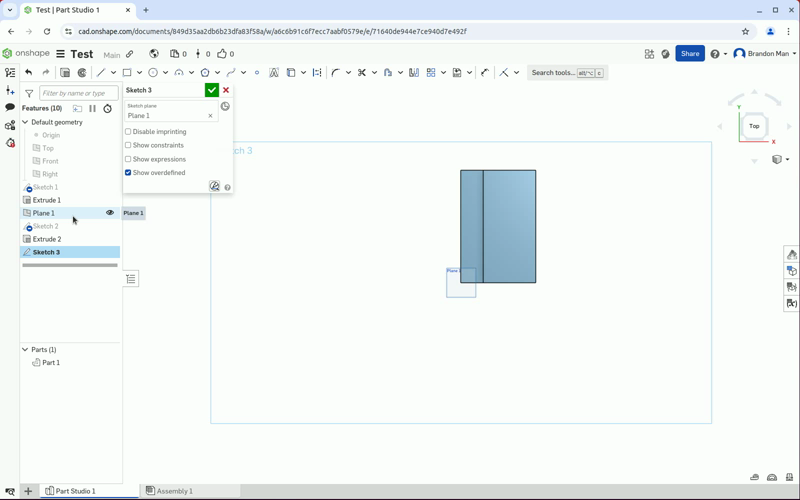
mouse_move(73, 352)
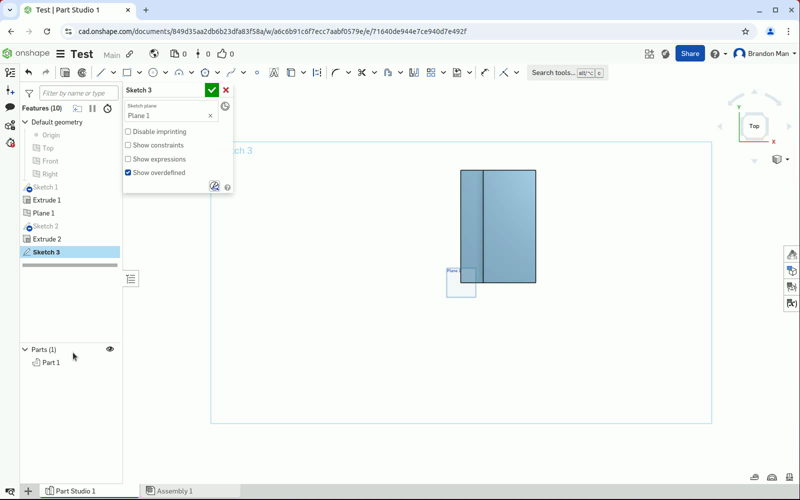
key(y)
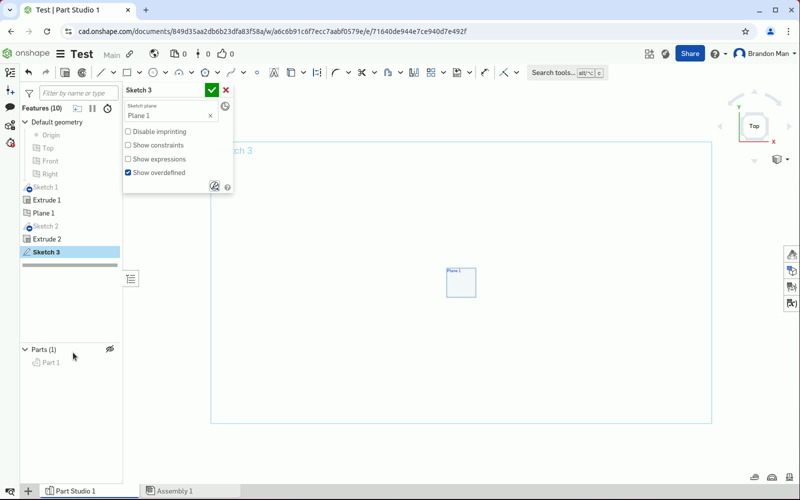
key(c)
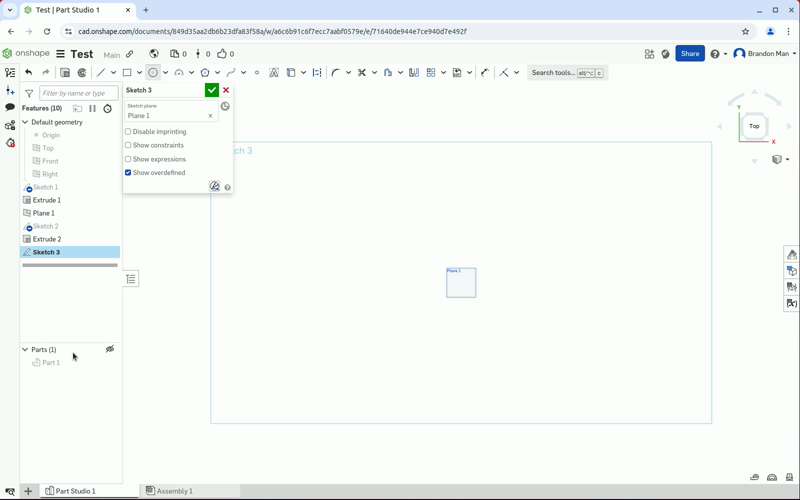
key_down(shift)
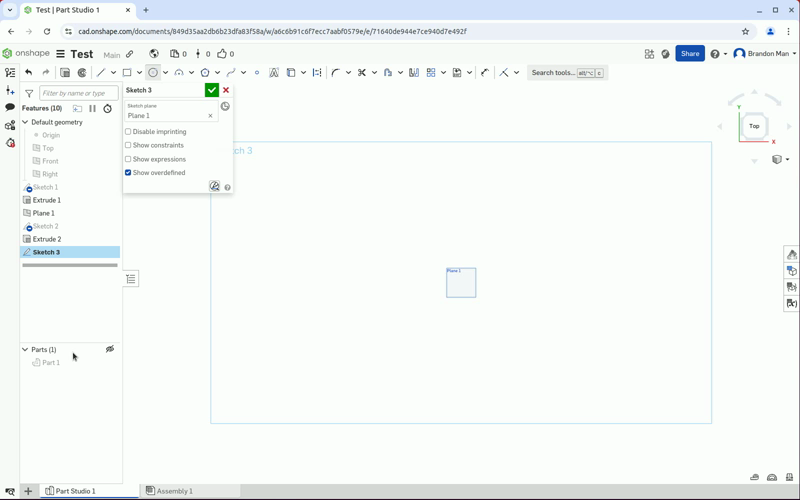
mouse_move(510, 226)
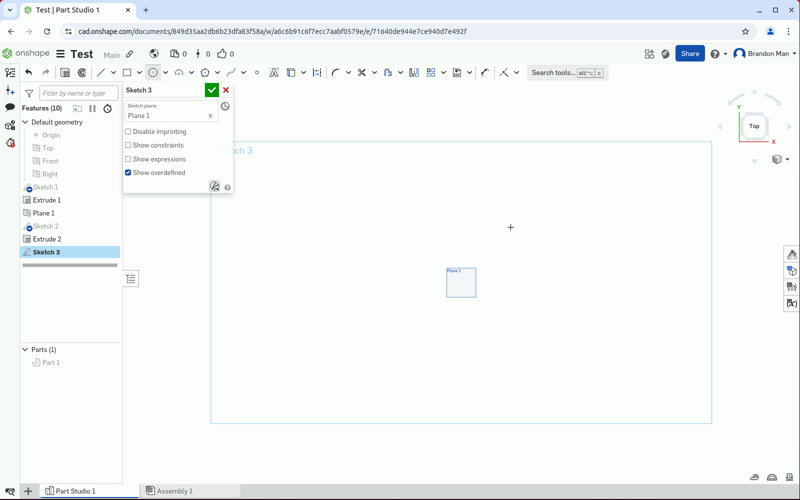
click(510, 226)
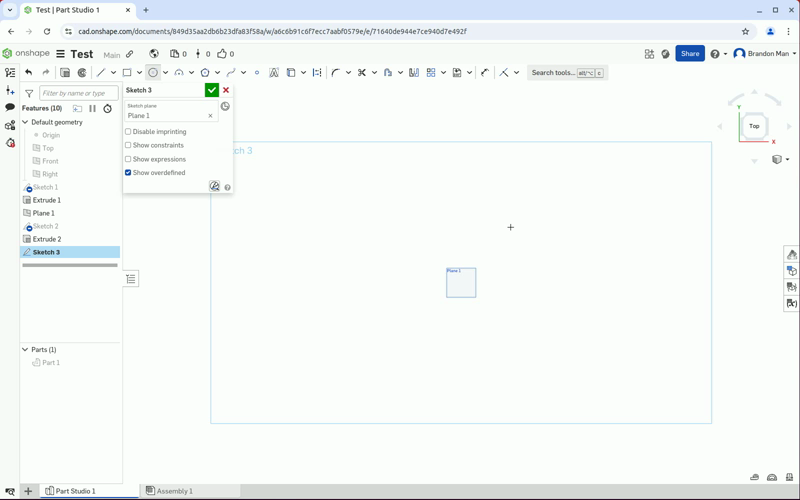
key_up(shift)
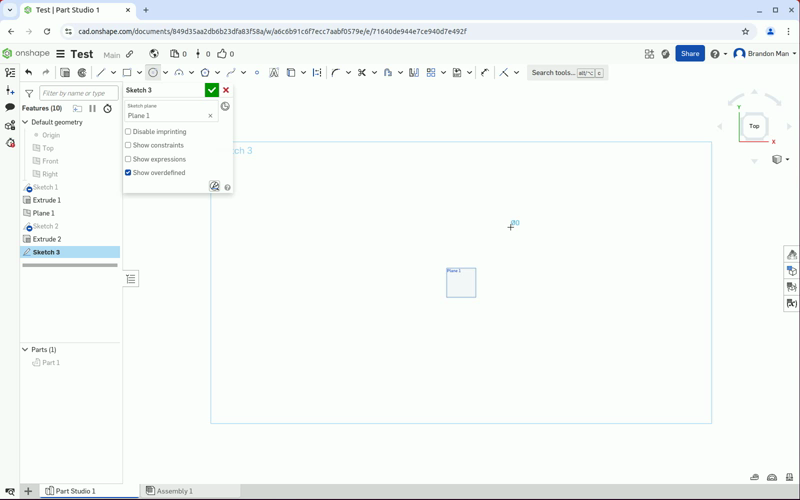
mouse_move(526, 226)
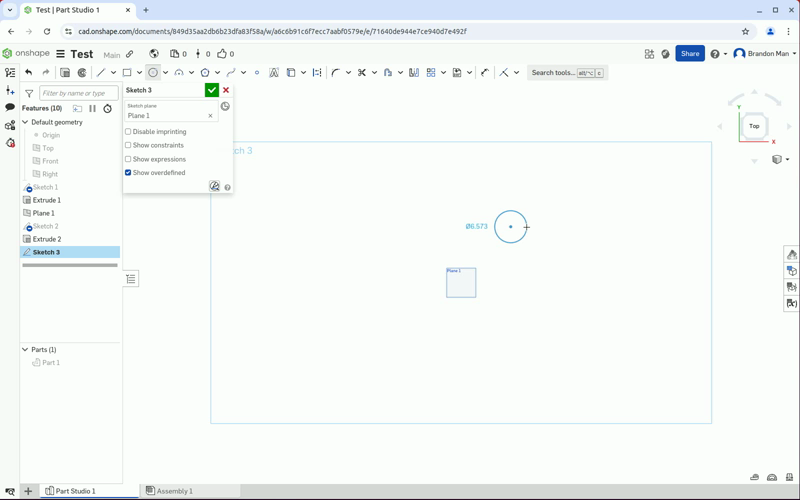
click(526, 226)
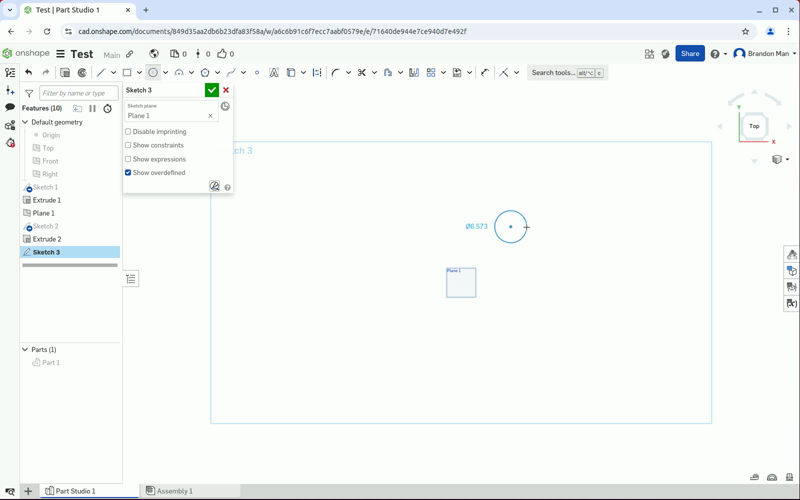
key(esc)
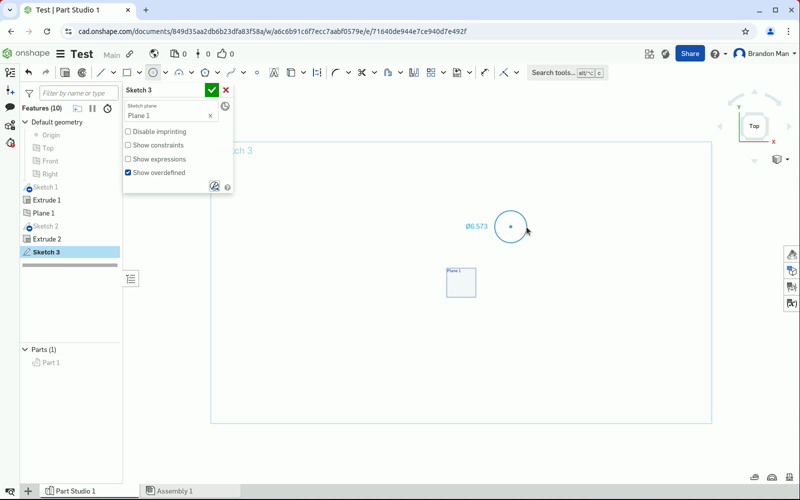
mouse_move(508, 225)
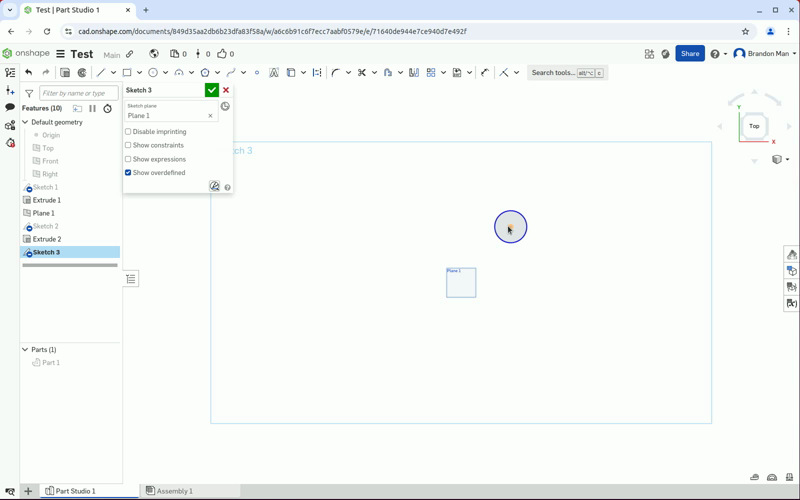
scroll(6)
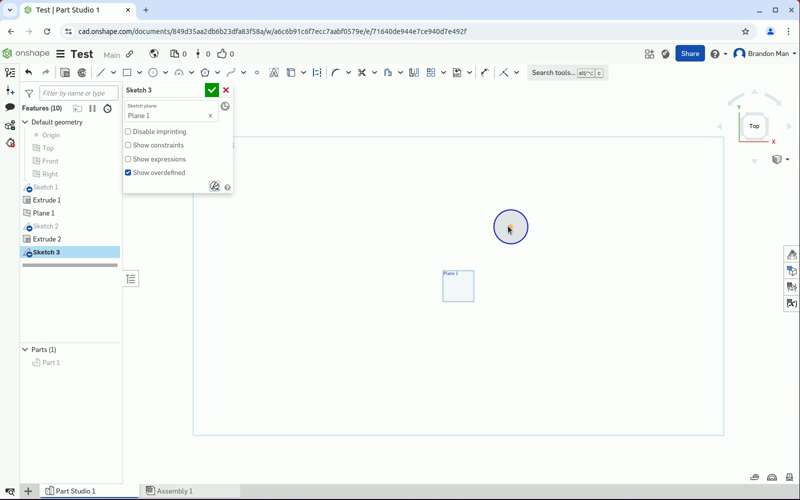
scroll(6)
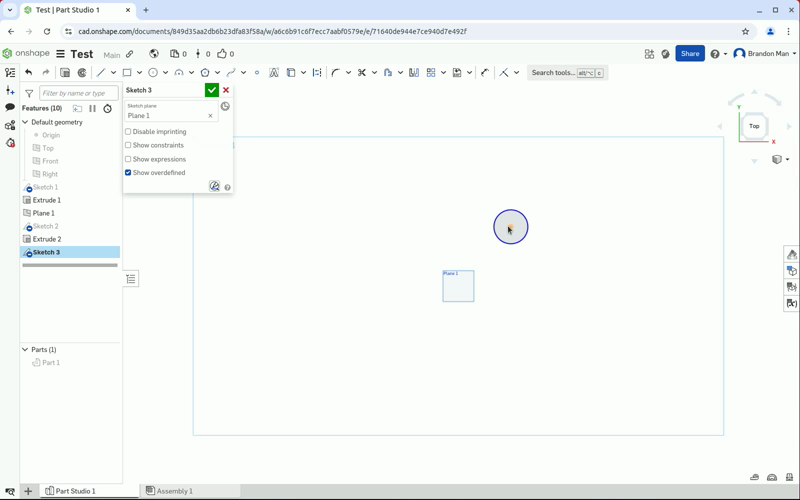
scroll(6)
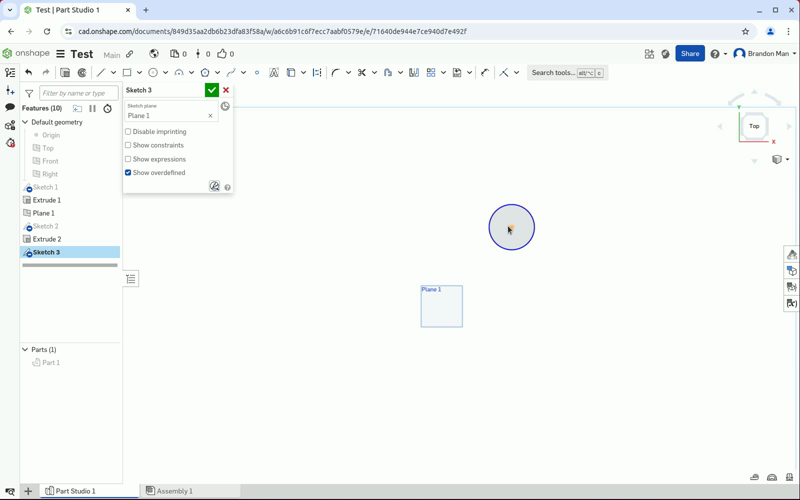
scroll(6)
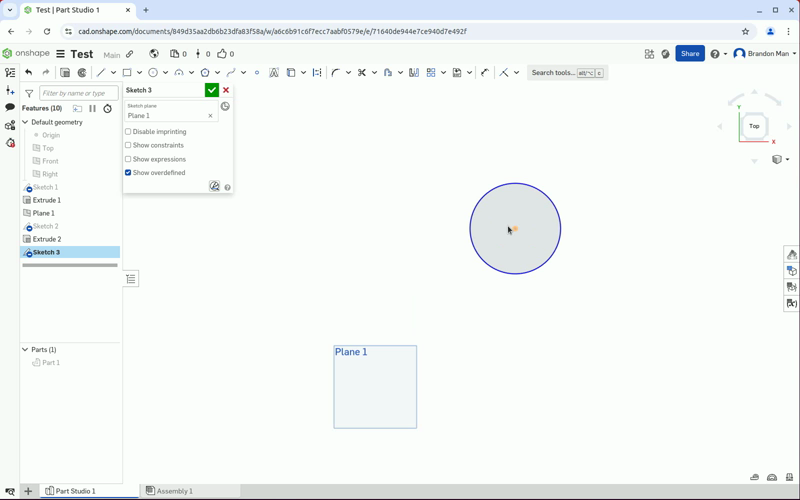
scroll(6)
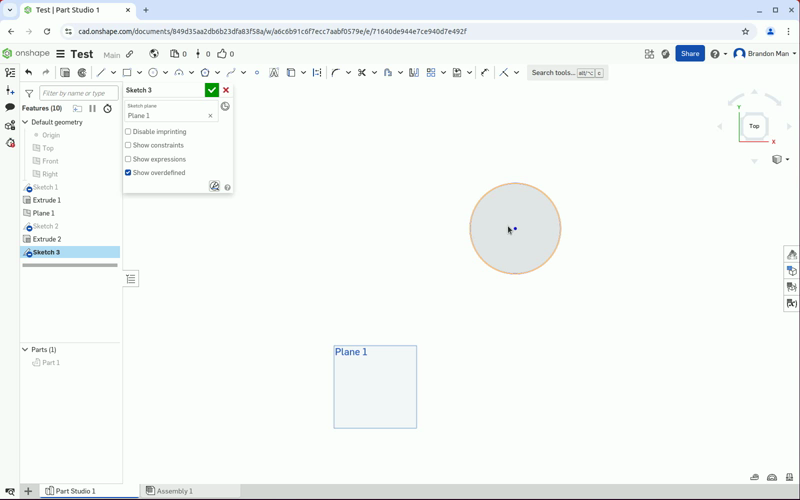
scroll(6)
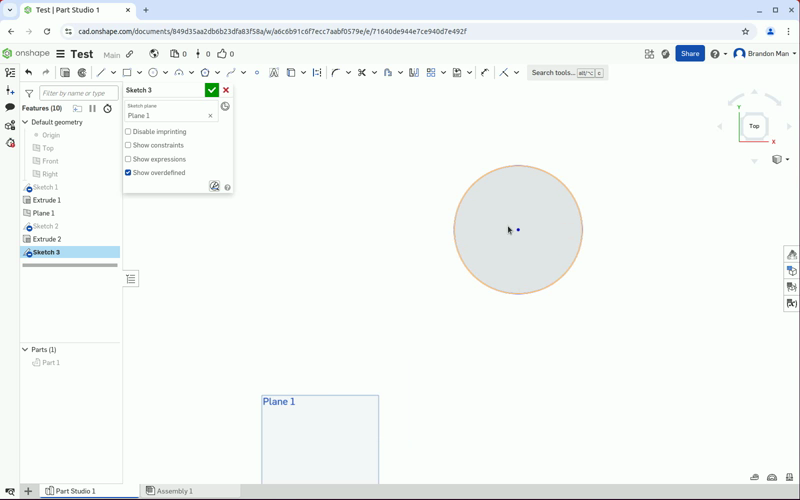
scroll(6)
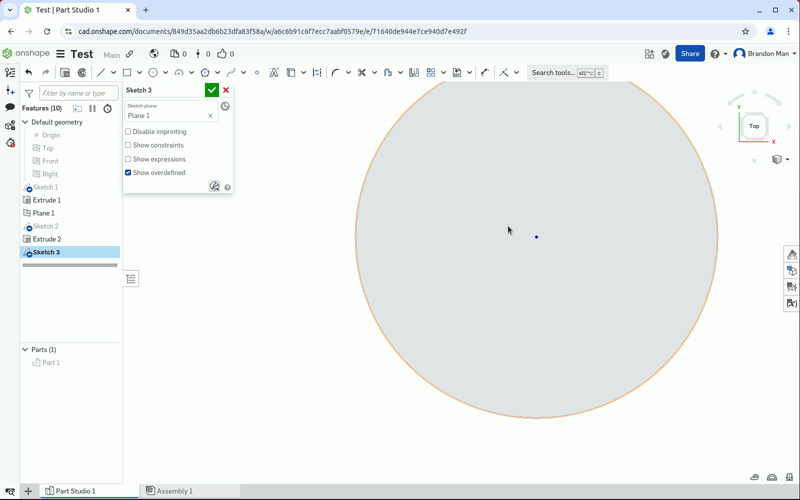
click(508, 225)
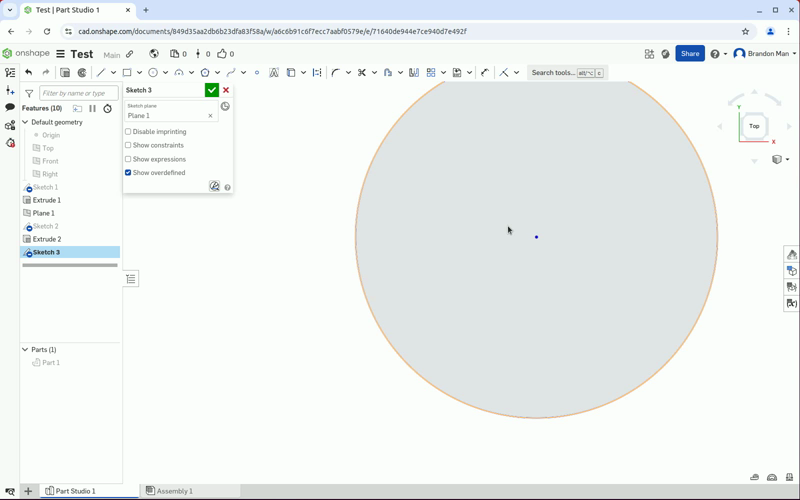
scroll(-6)
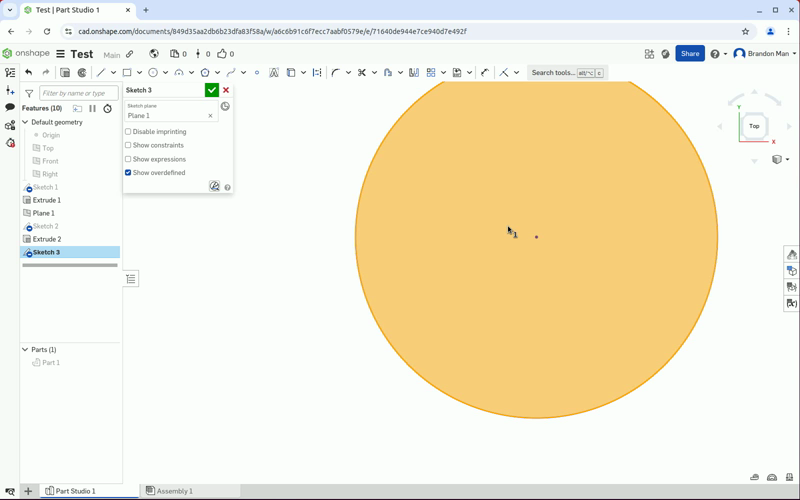
scroll(-6)
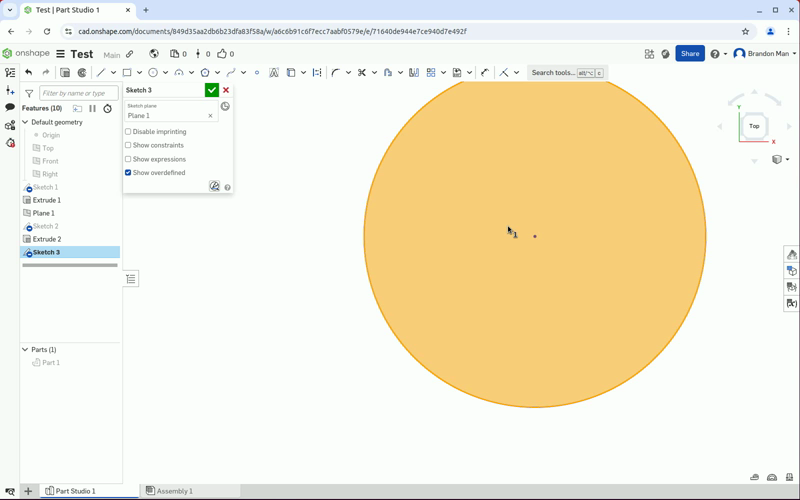
scroll(-6)
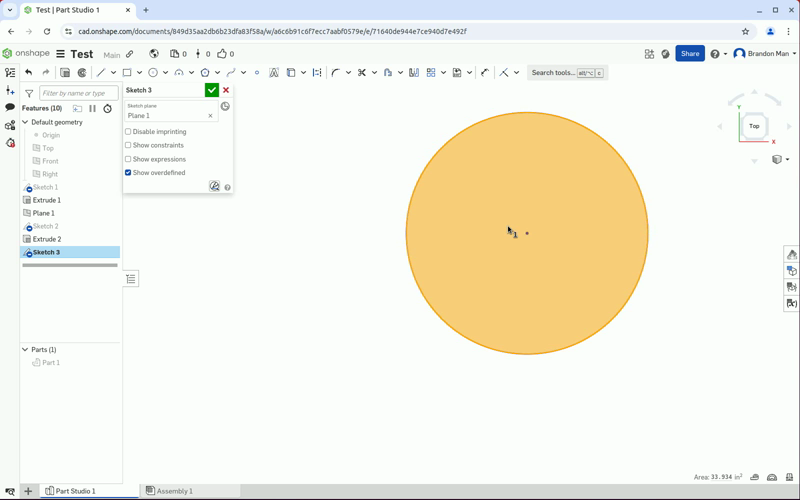
scroll(-6)
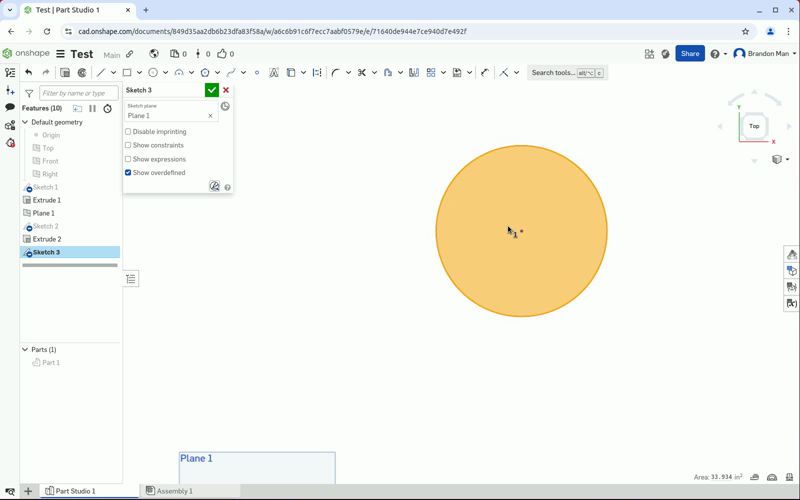
scroll(-6)
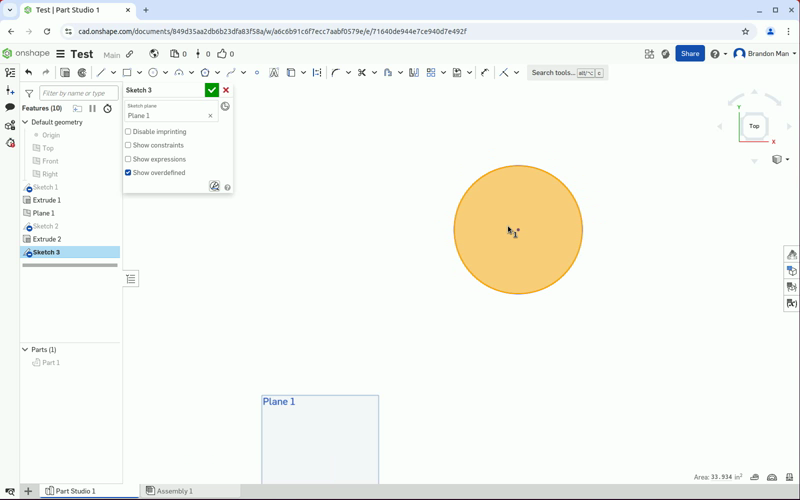
scroll(-6)
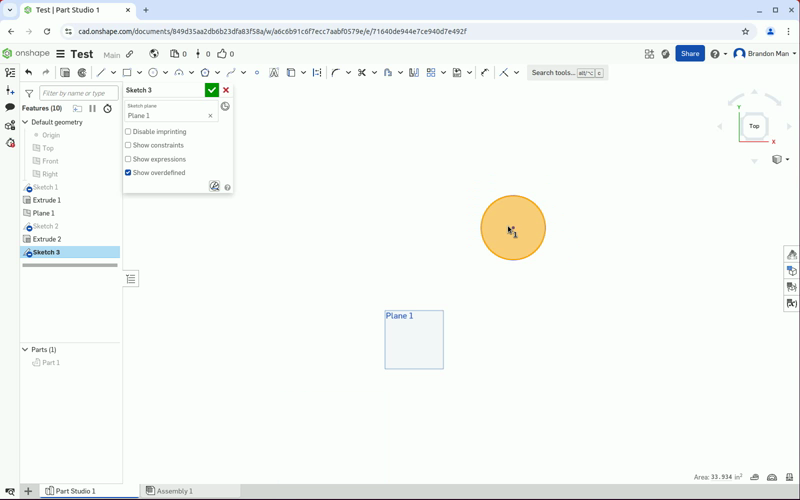
scroll(-6)
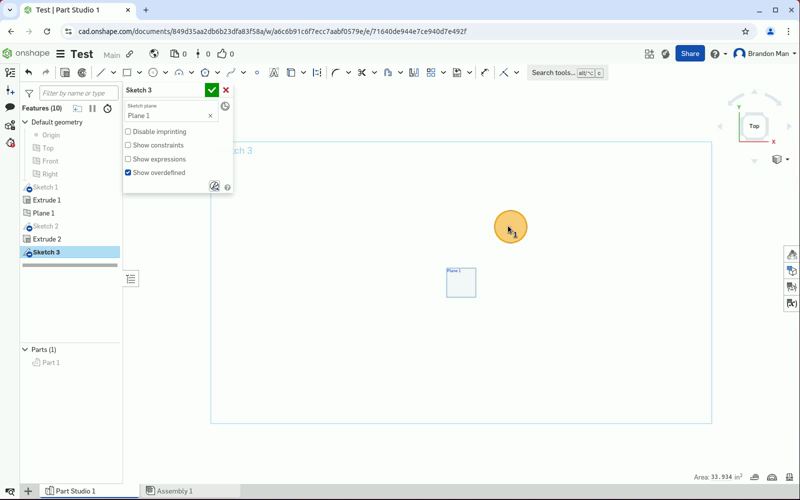
mouse_move(73, 352)
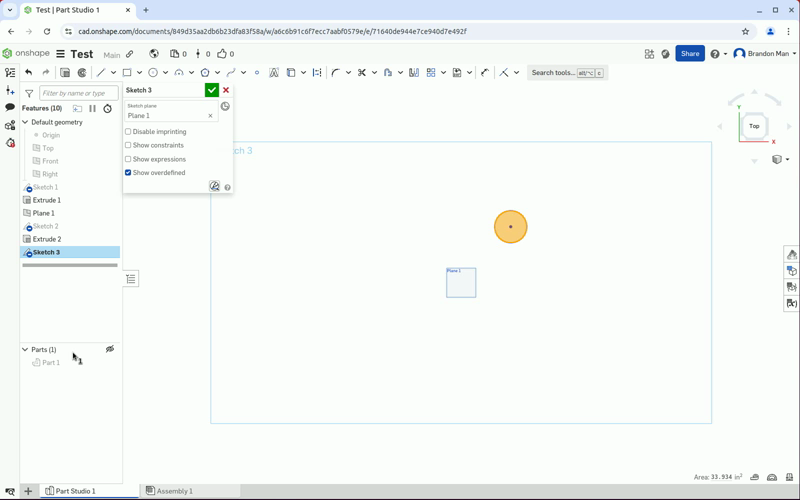
key(shift+y)
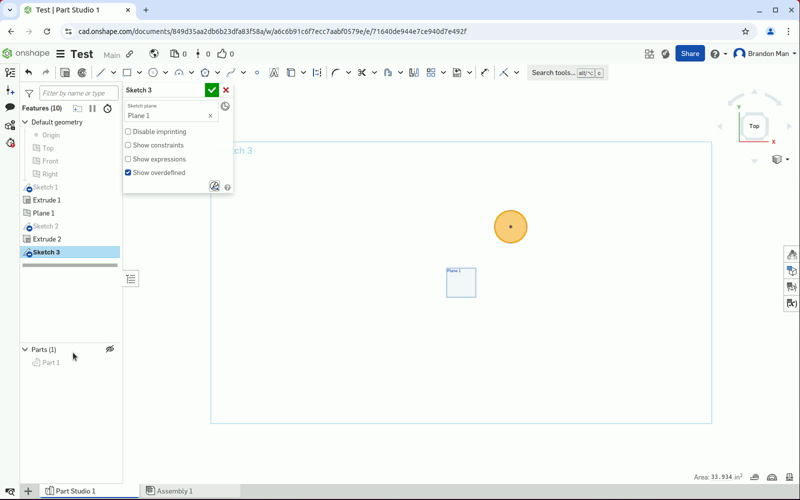
key(shift+e)
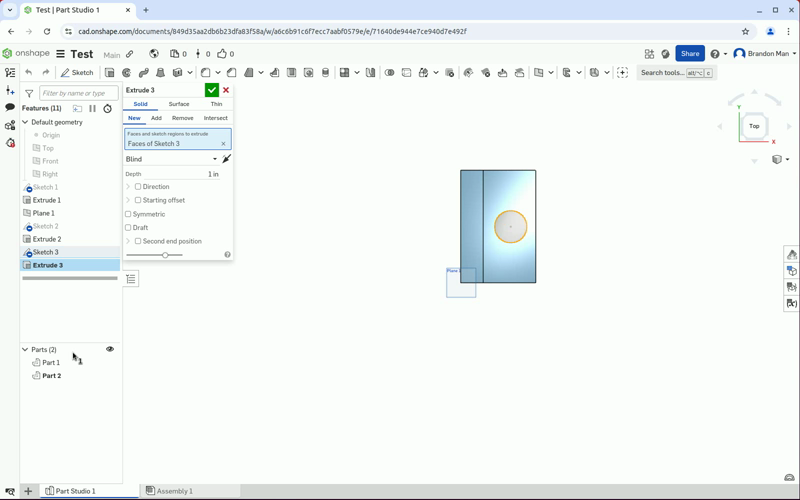
mouse_move(143, 106)
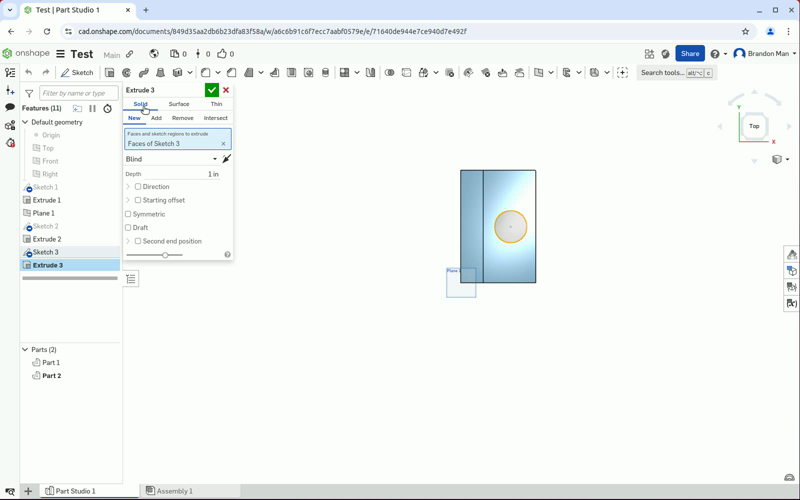
click(143, 106)
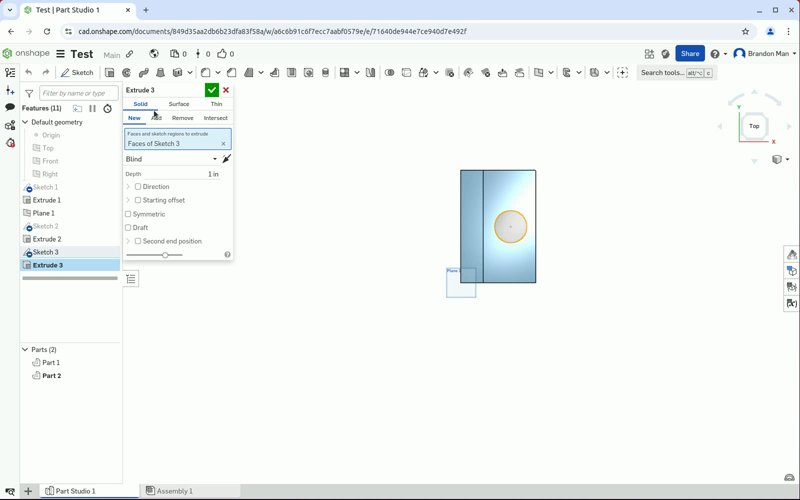
mouse_move(186, 120)
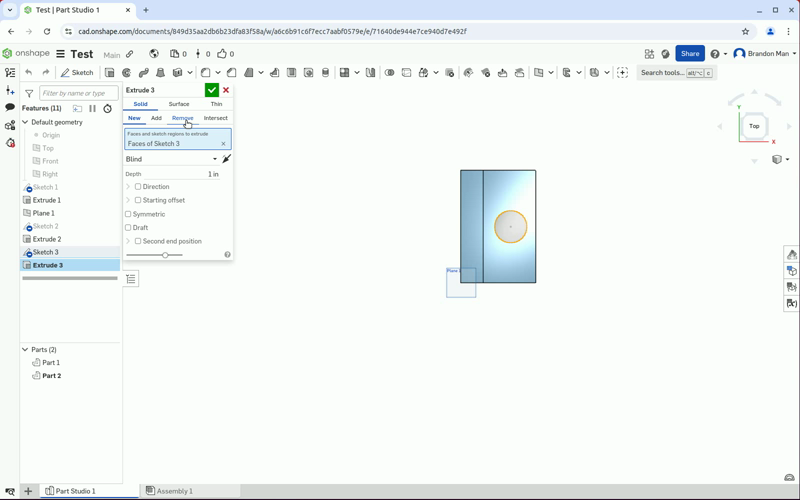
click(186, 120)
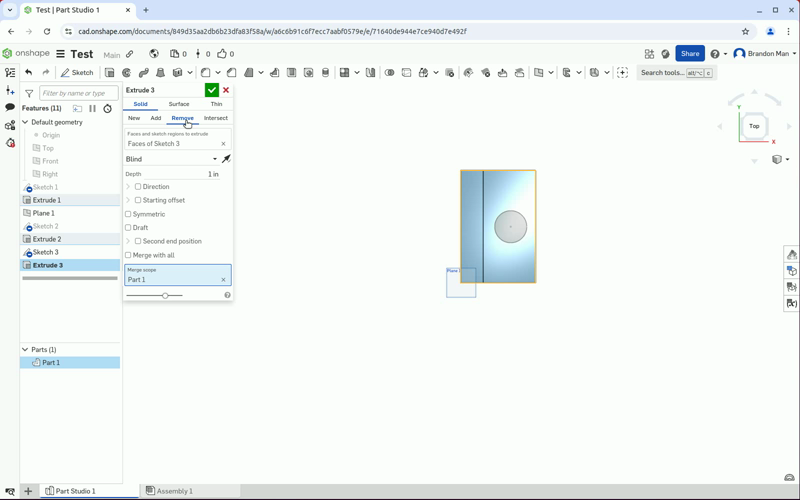
key(tab, 4)
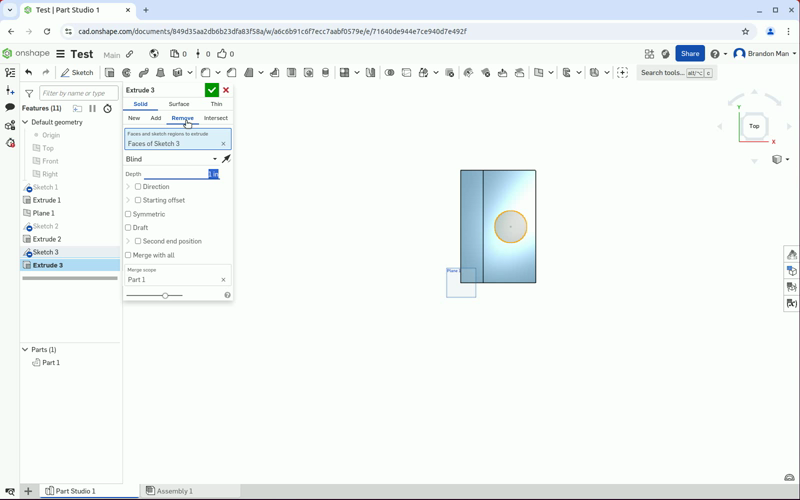
text(30.811)
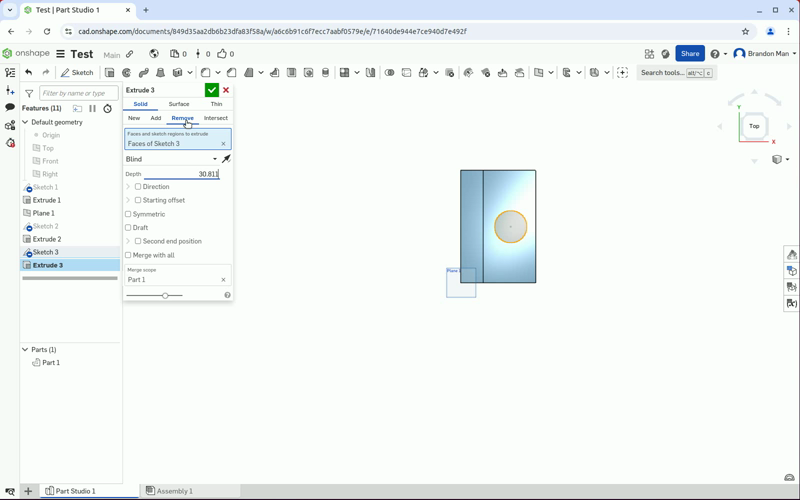
key(tab, 6)
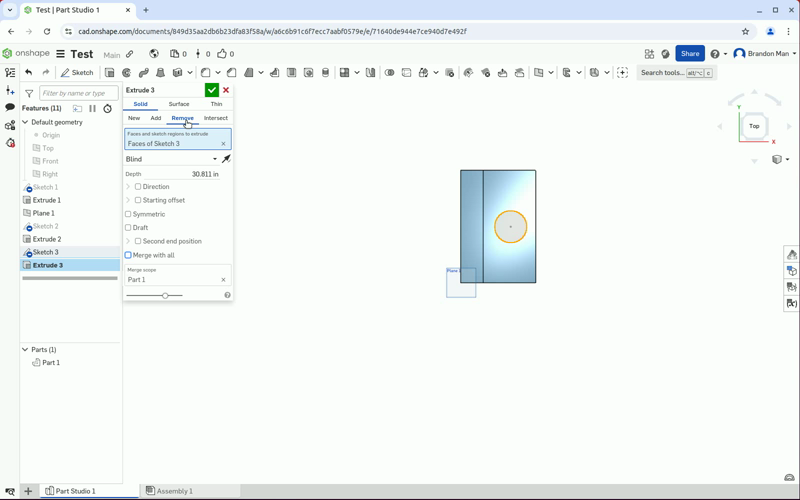
key(space)
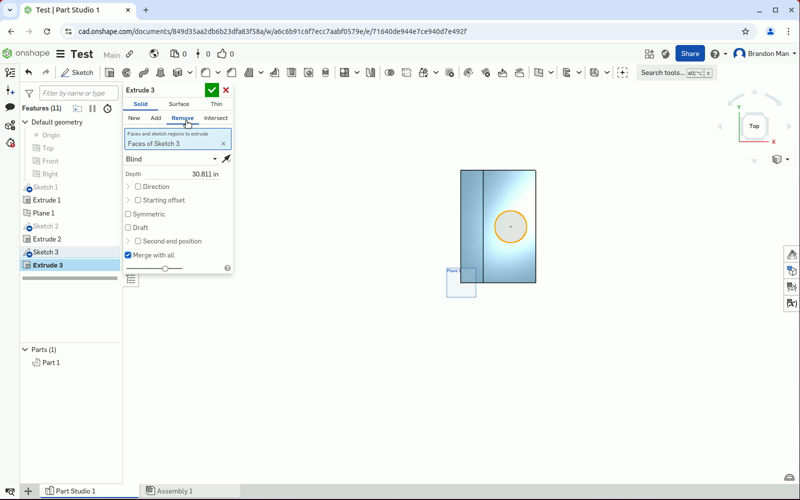
key(enter)
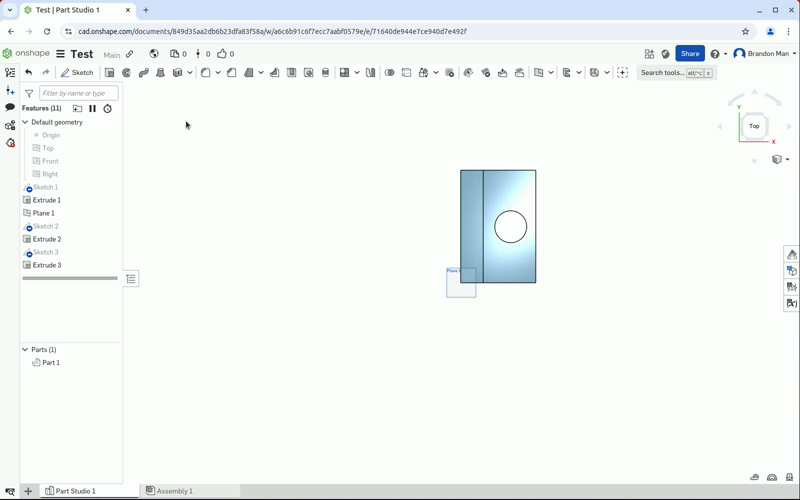
key(shift+h)
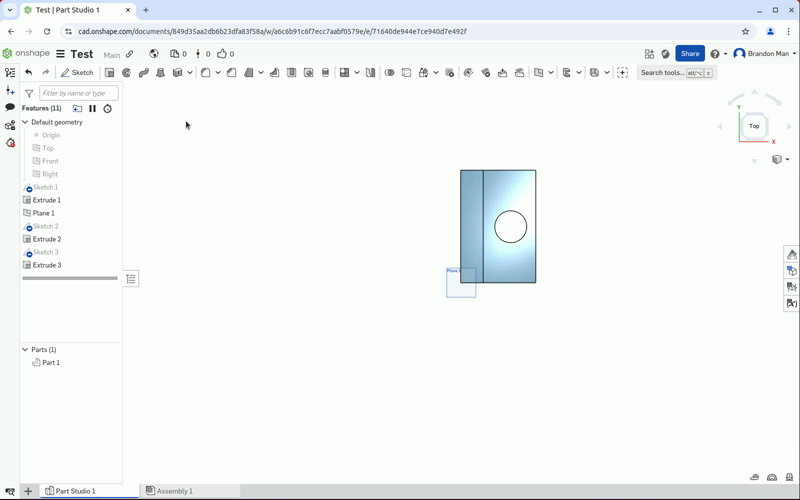
key(shift+h)
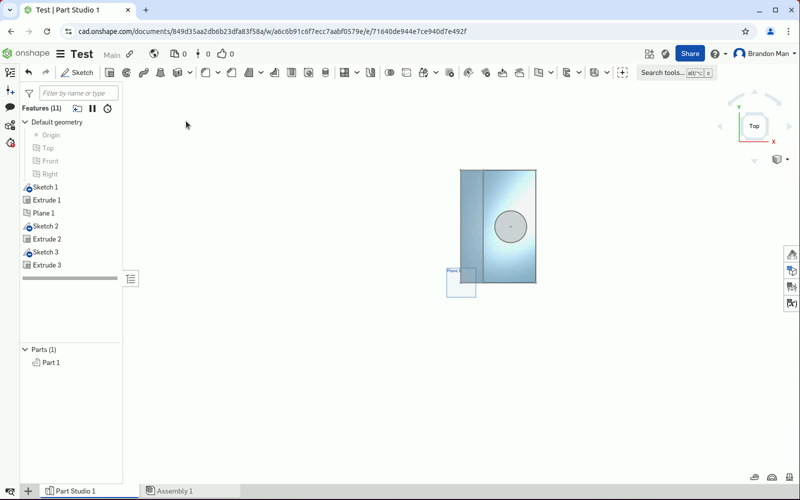
key(shift+7)
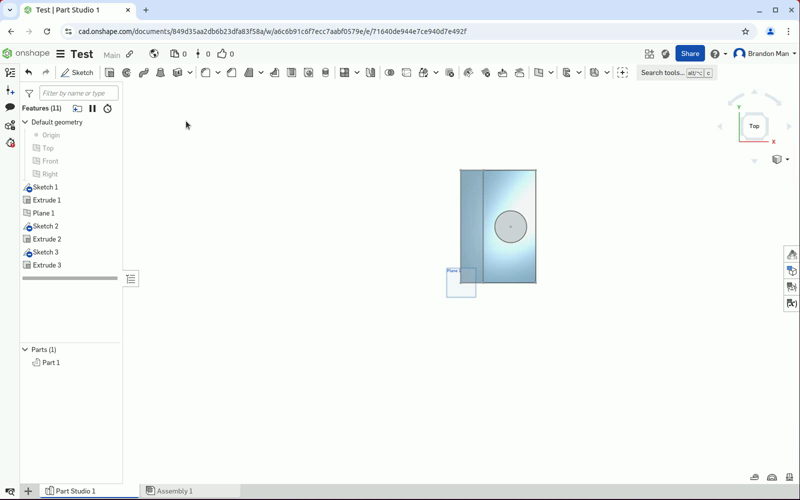
key(up, 3)
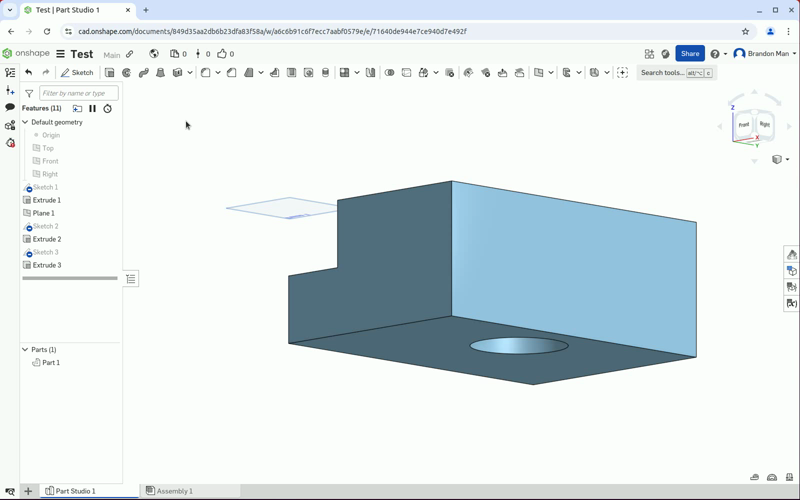
key(left, 3)
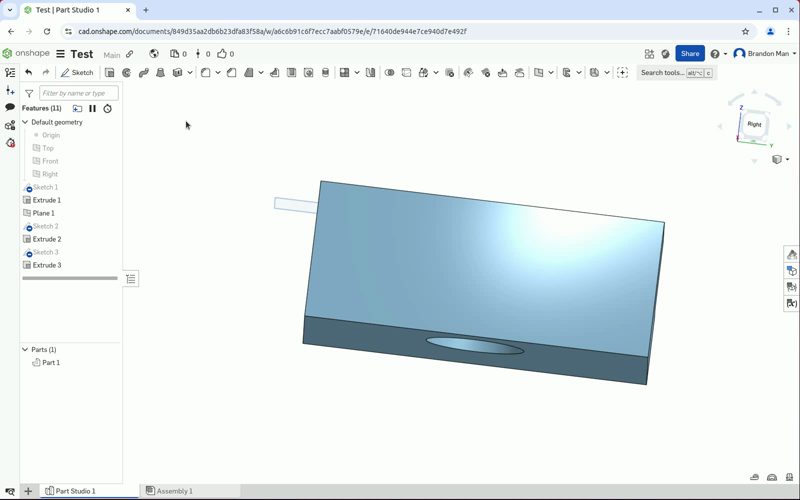
key(right, 3)
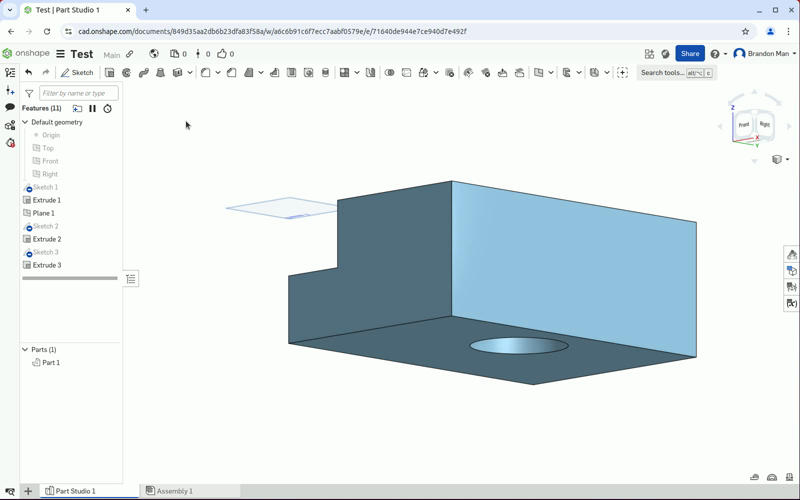
key(down, 3)
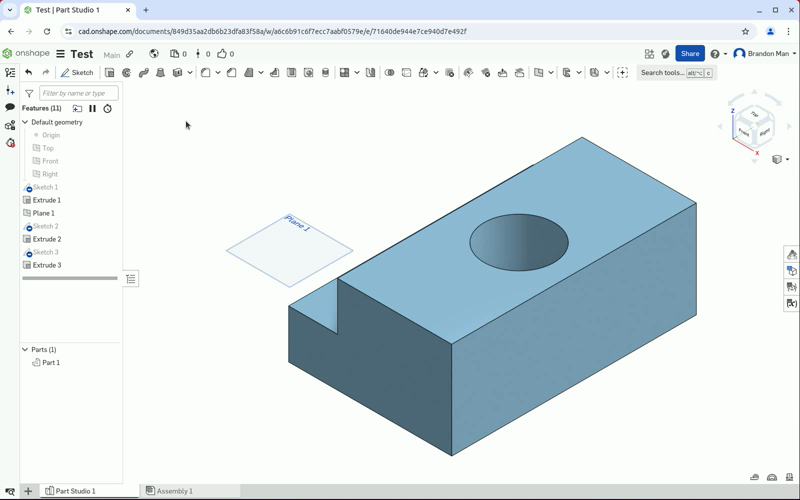
mouse_move(73, 189)
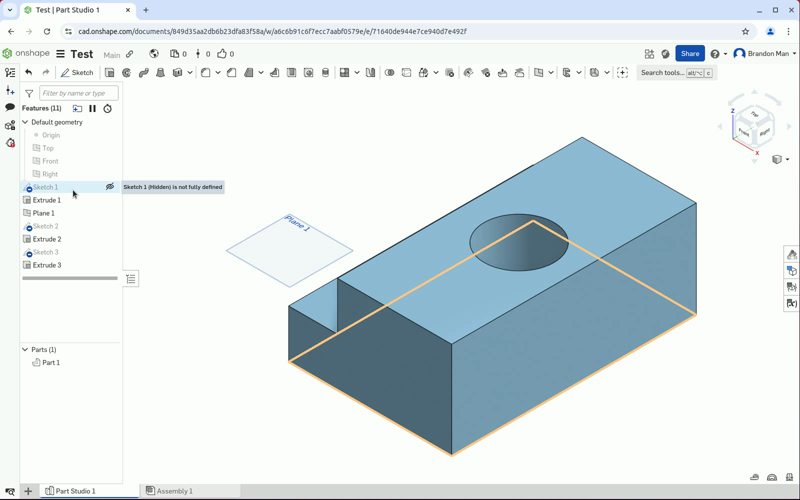
click(73, 189)